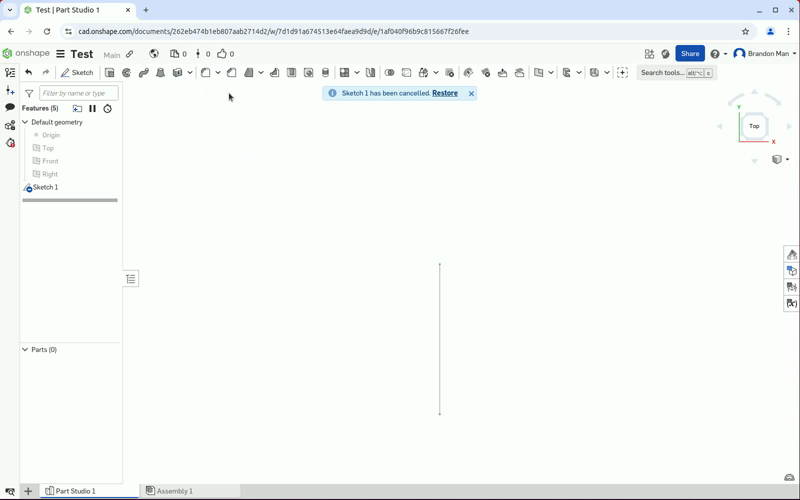
key(shift+h)
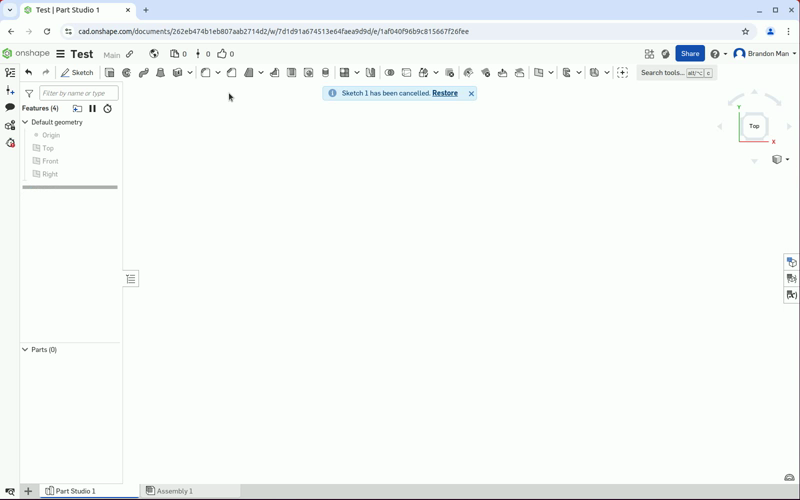
key(shift+s)
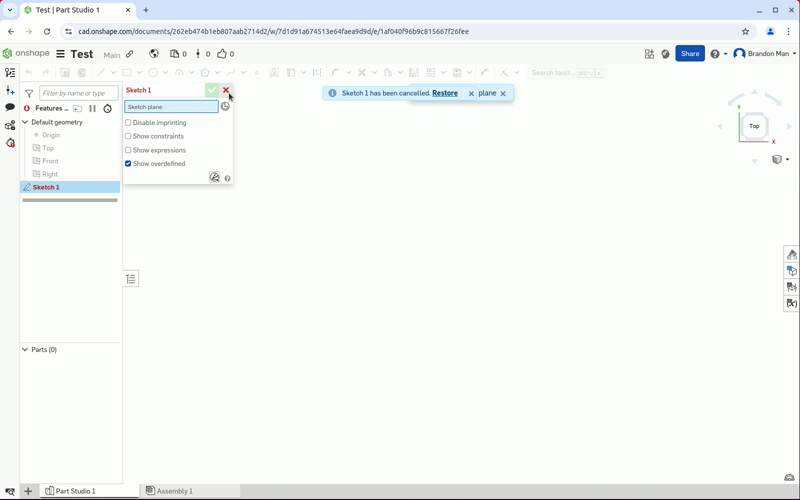
mouse_move(73, 150)
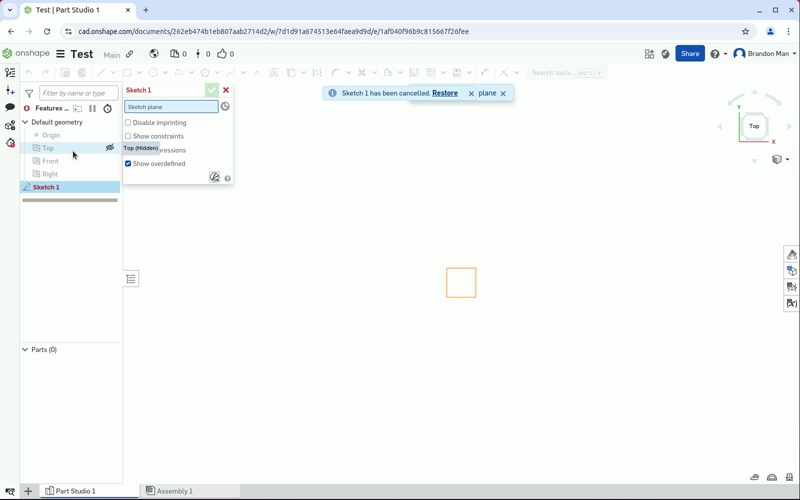
click(73, 150)
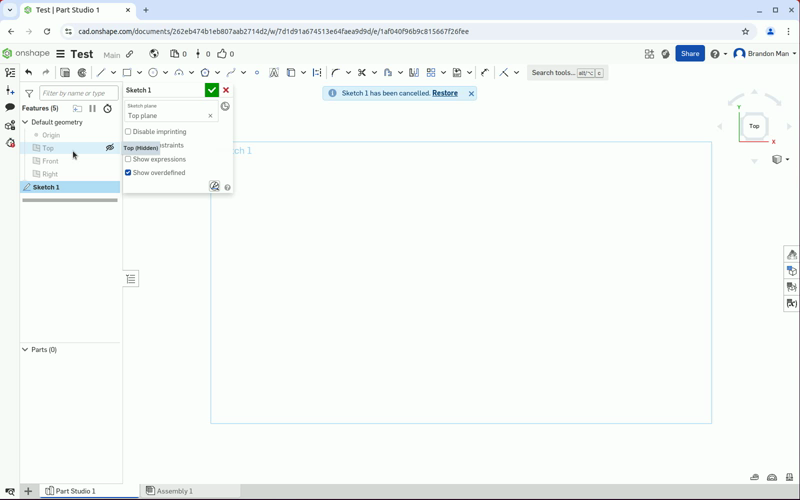
mouse_move(73, 352)
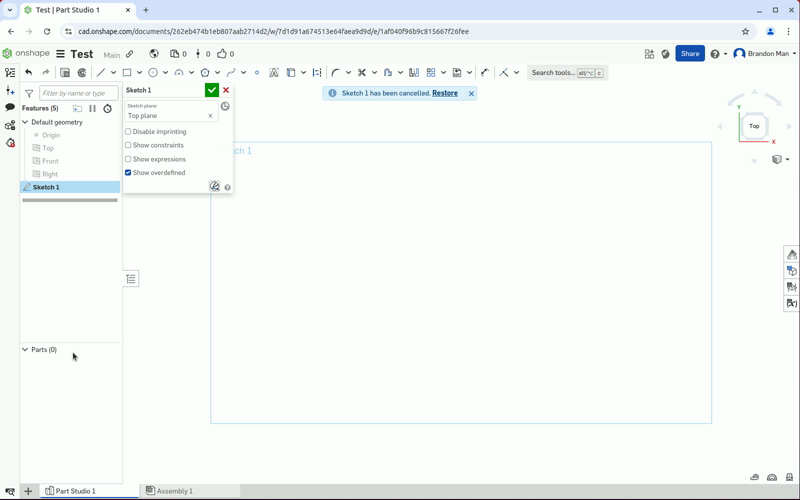
key(y)
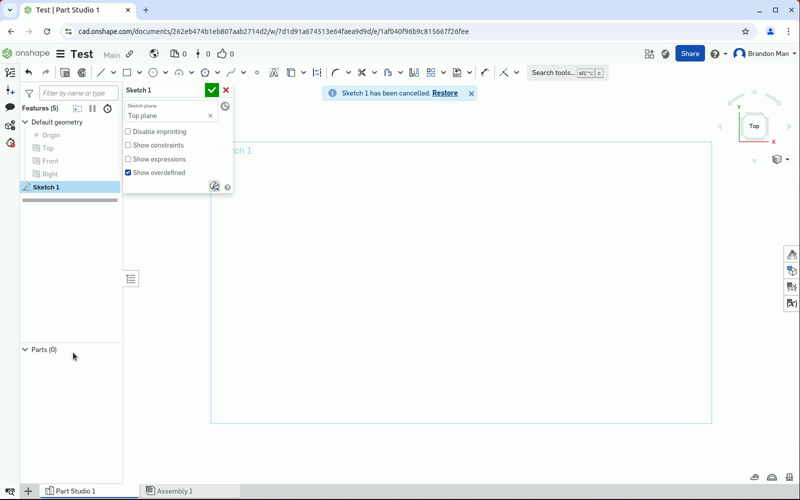
key(l)
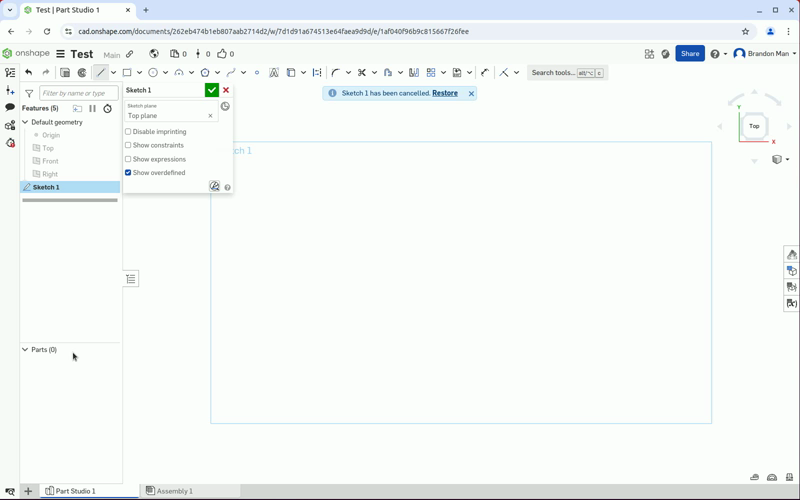
key_down(shift)
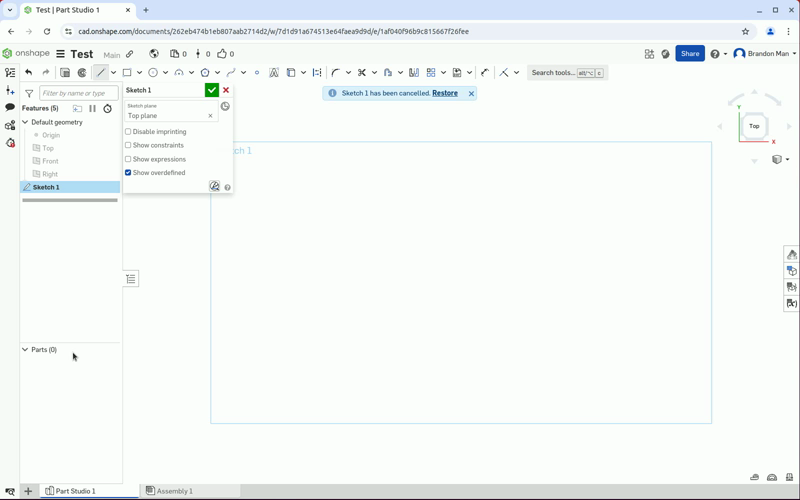
mouse_move(348, 322)
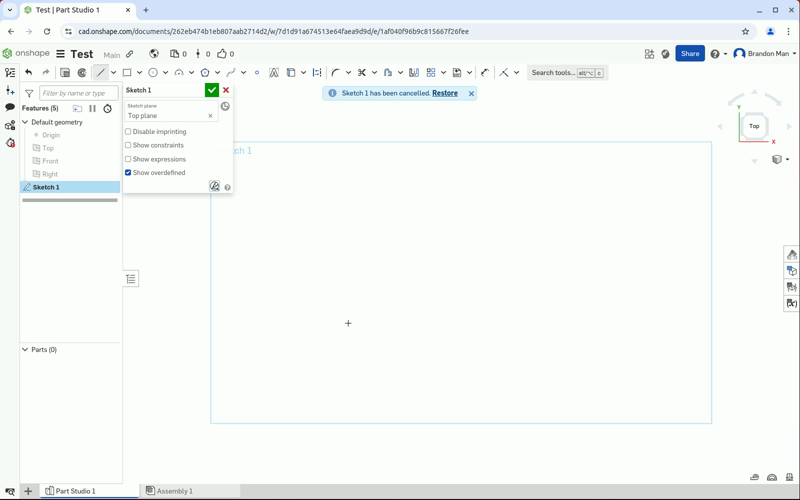
click(348, 322)
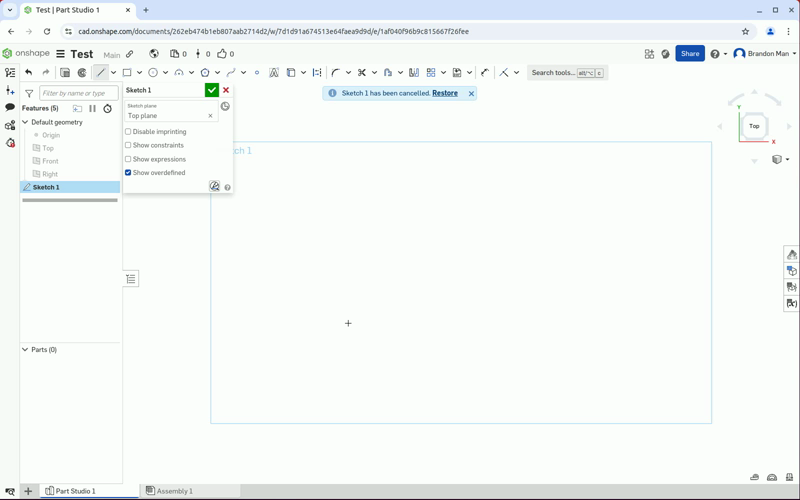
key_up(shift)
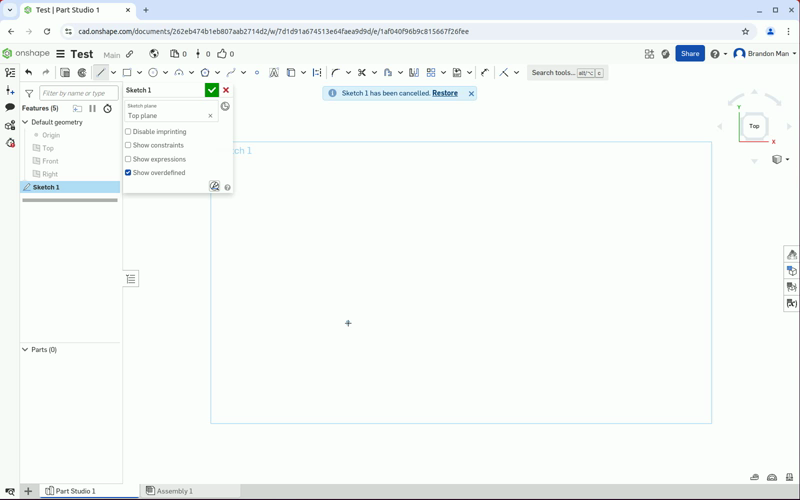
key_down(shift)
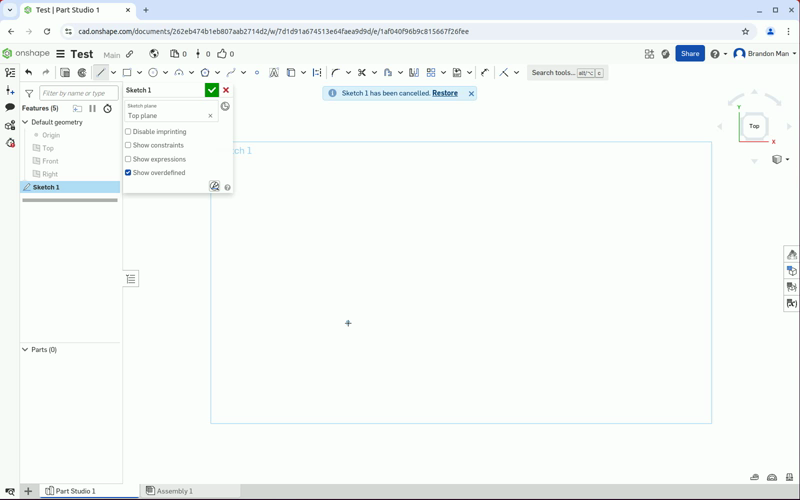
mouse_move(533, 322)
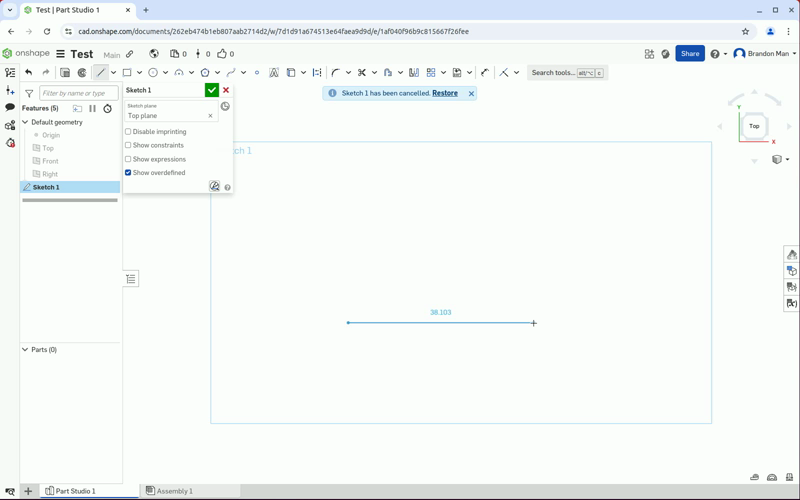
click(533, 322)
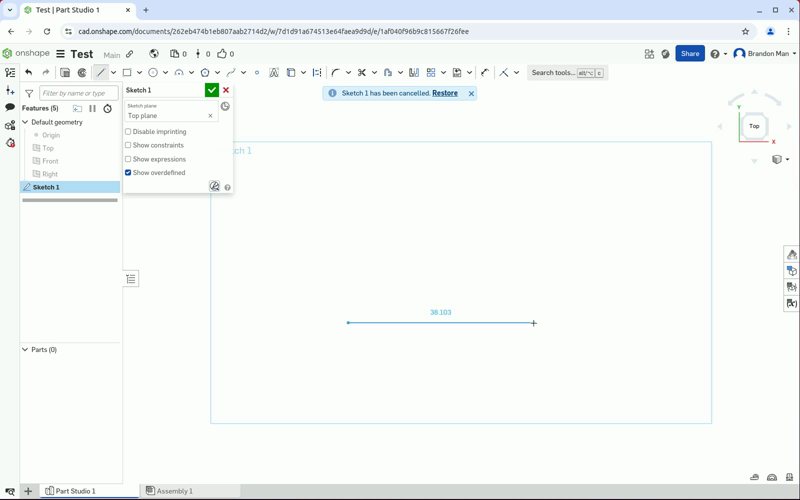
key_up(shift)
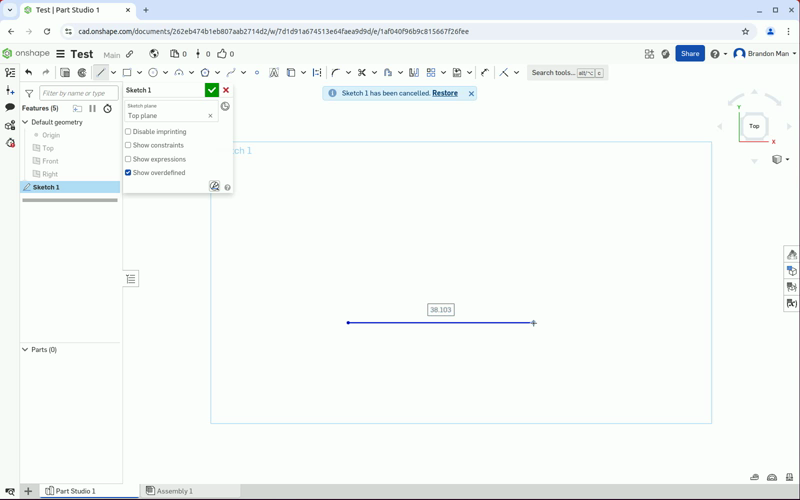
key_down(shift)
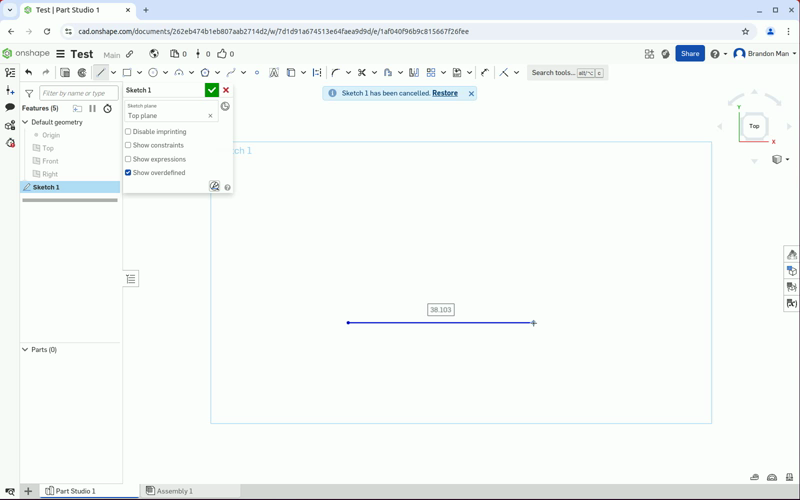
mouse_move(533, 260)
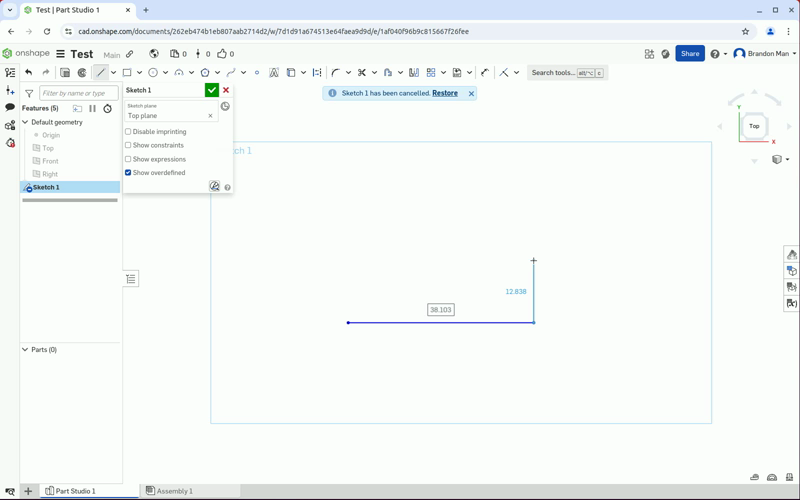
click(533, 260)
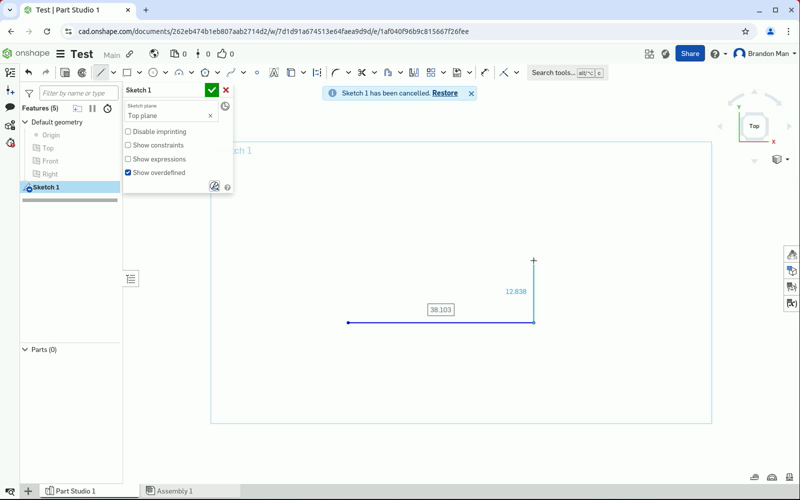
key_up(shift)
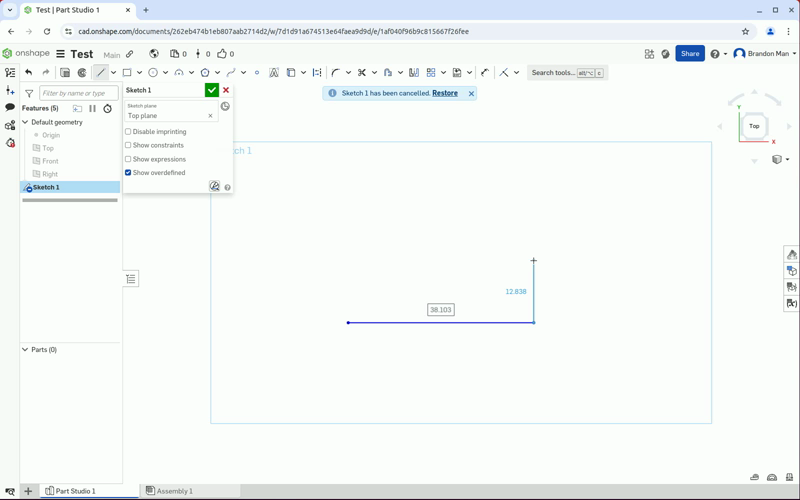
key_down(shift)
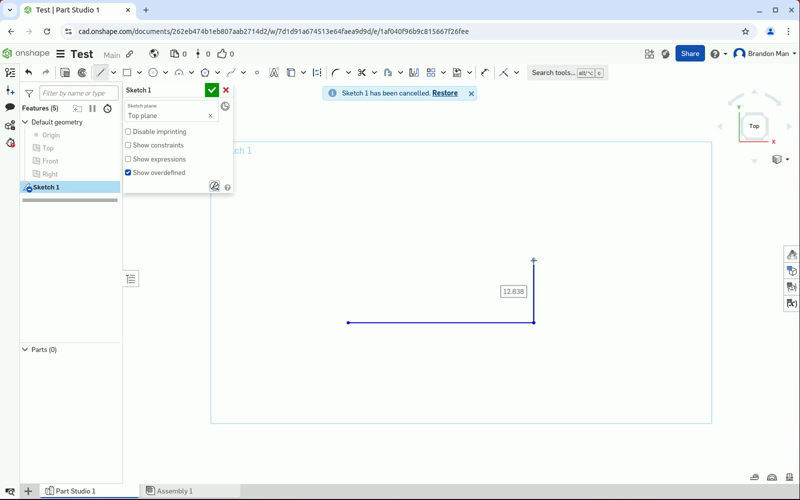
mouse_move(348, 260)
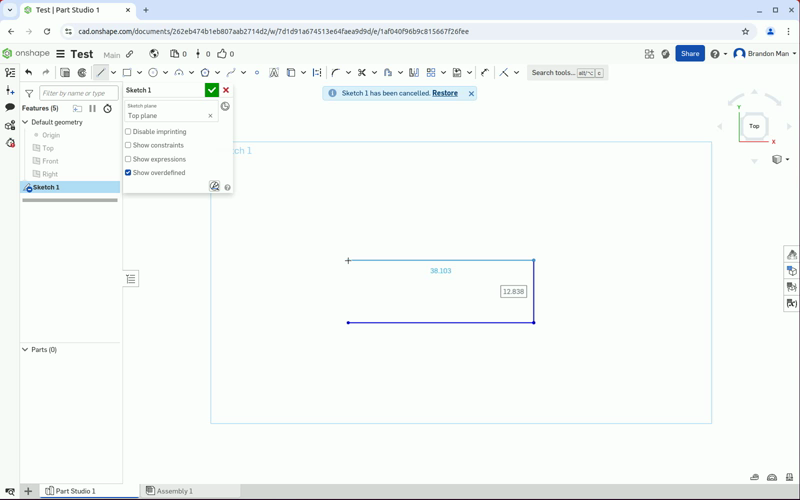
click(348, 260)
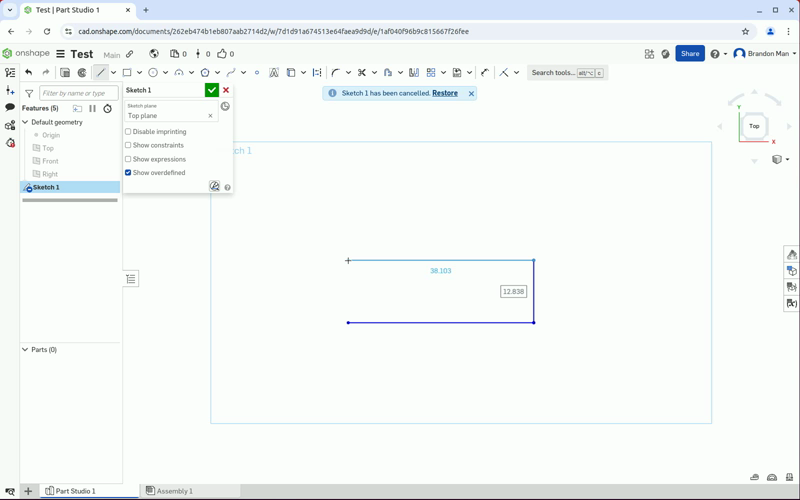
key_up(shift)
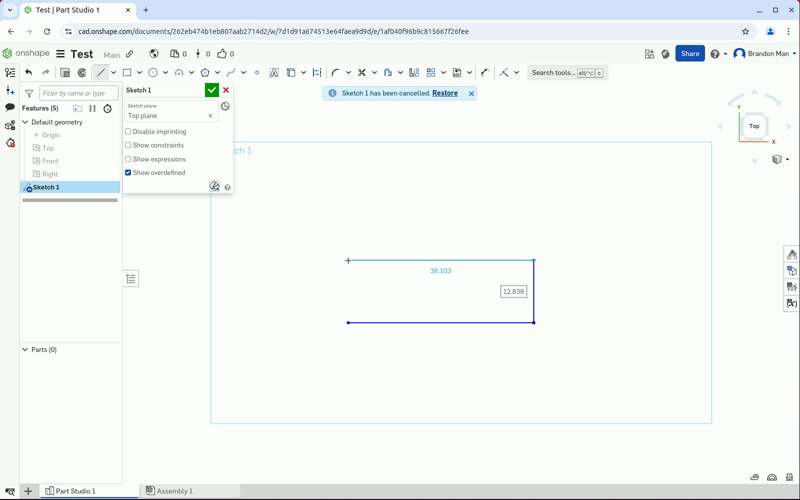
key_down(shift)
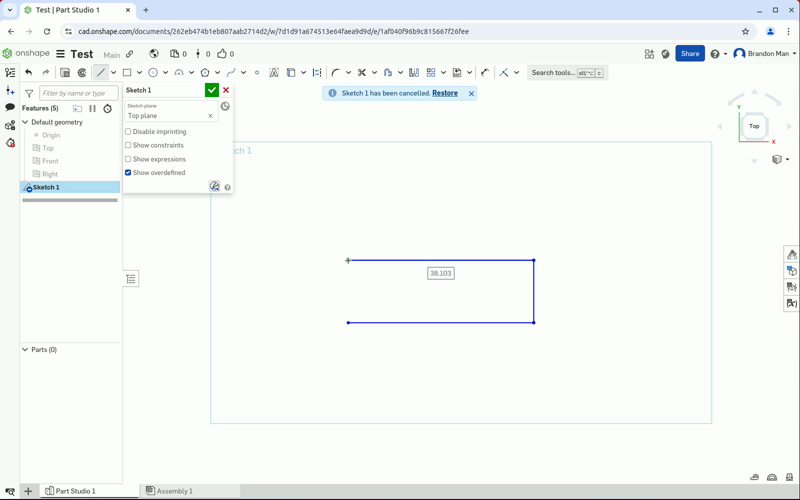
mouse_move(348, 322)
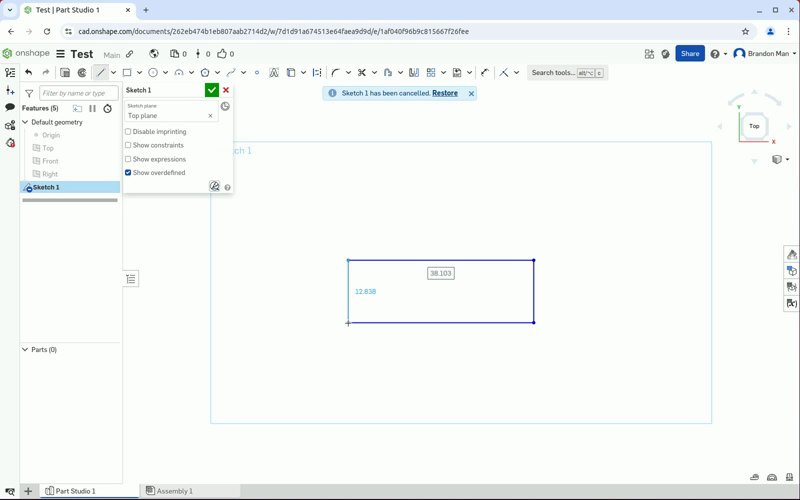
key_up(shift)
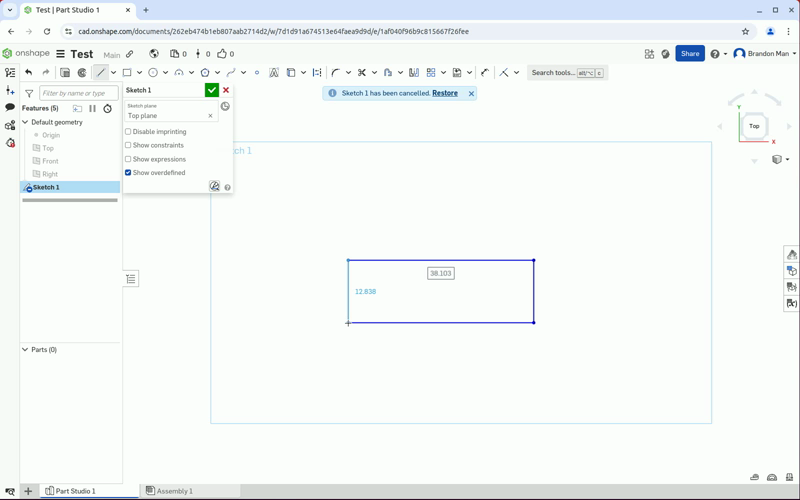
click(348, 322)
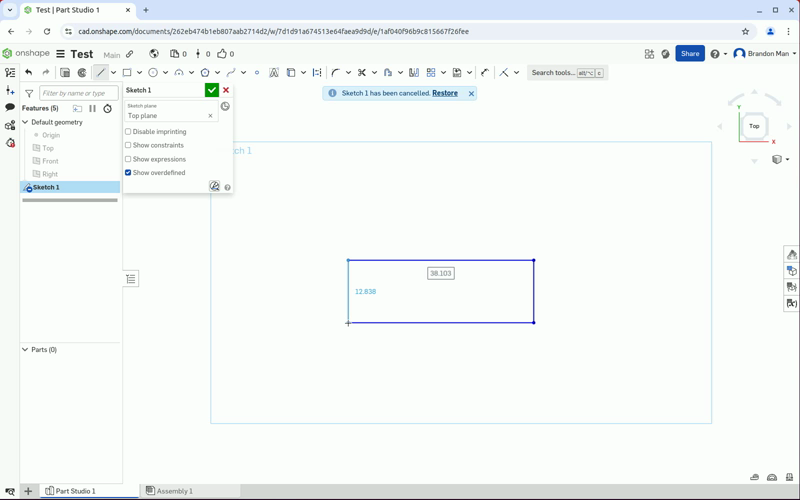
key(esc)
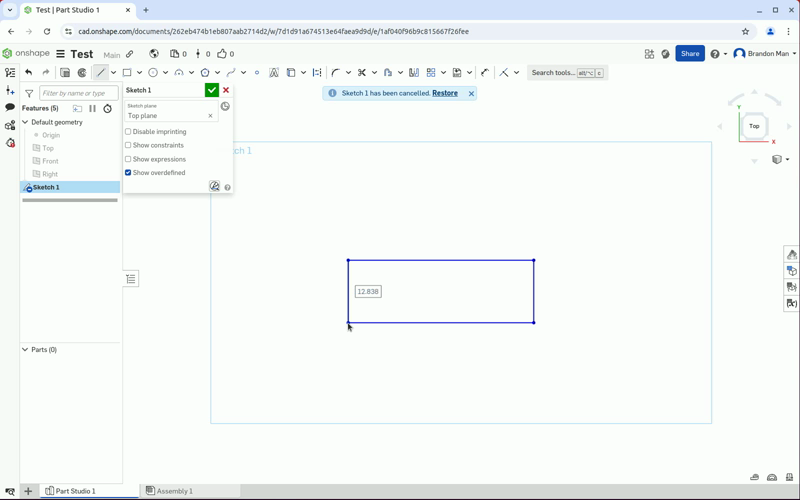
mouse_move(376, 293)
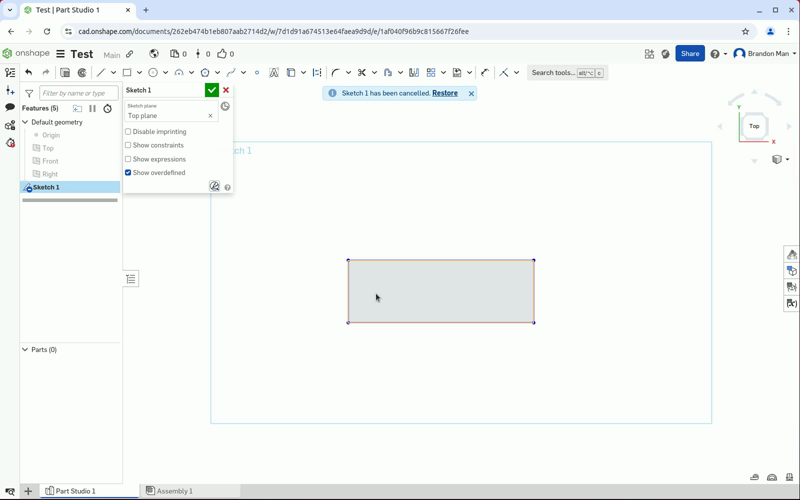
click(376, 293)
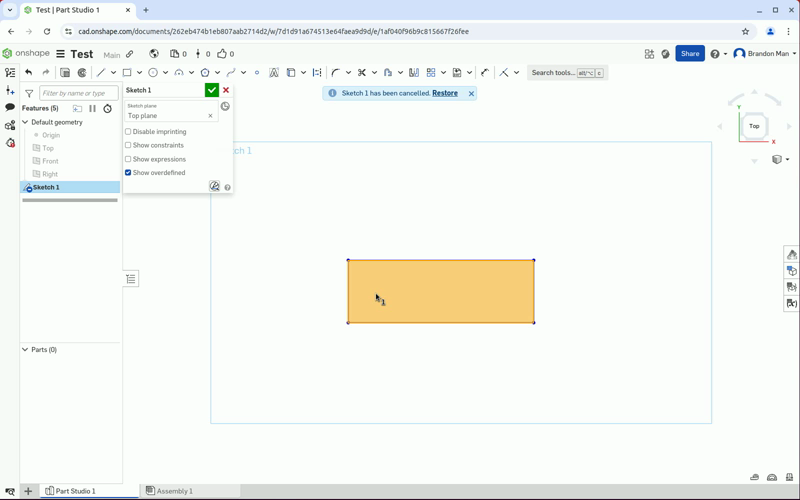
mouse_move(73, 352)
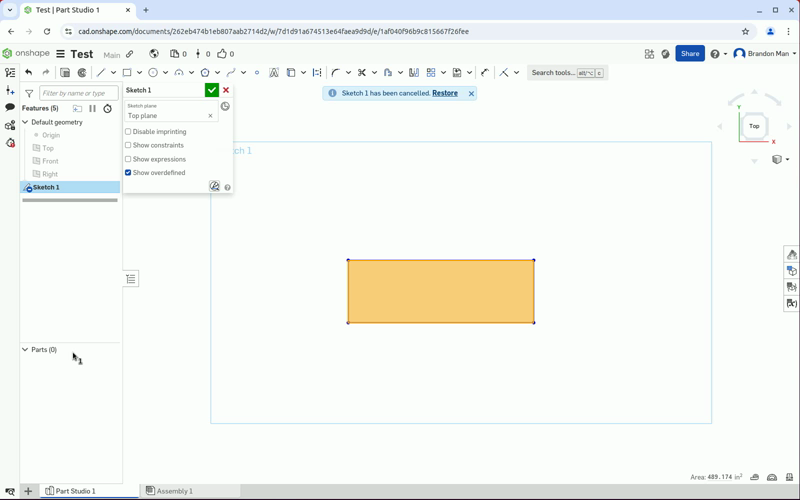
key(shift+y)
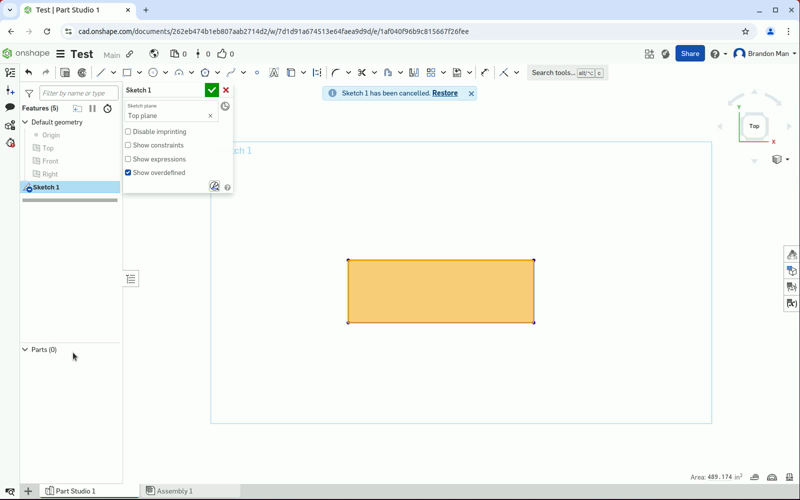
key(shift+e)
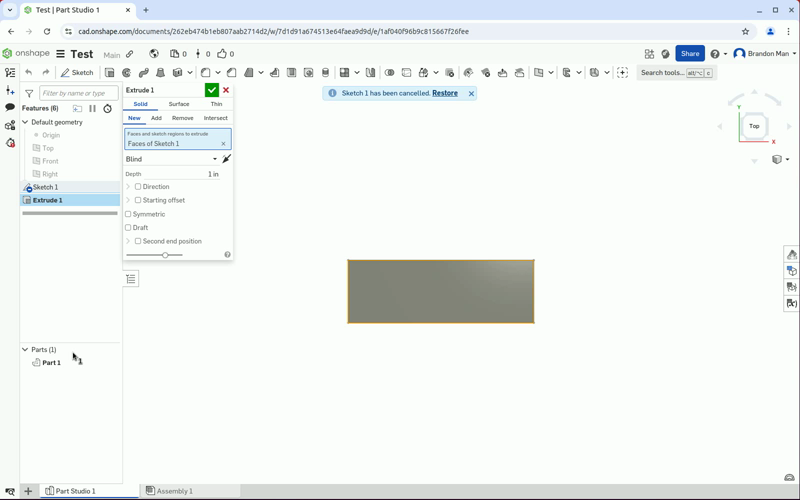
mouse_move(143, 106)
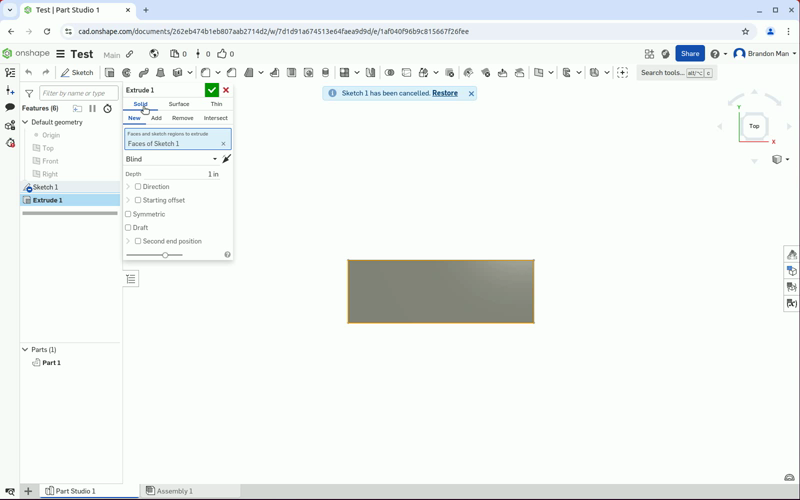
click(143, 106)
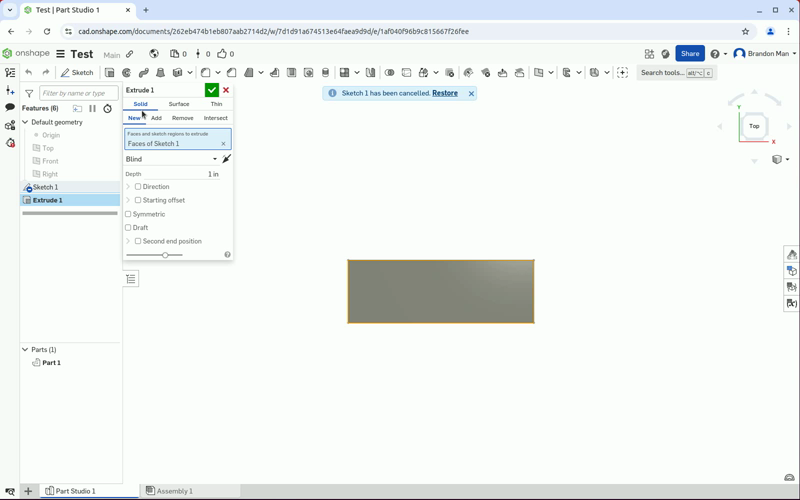
mouse_move(137, 120)
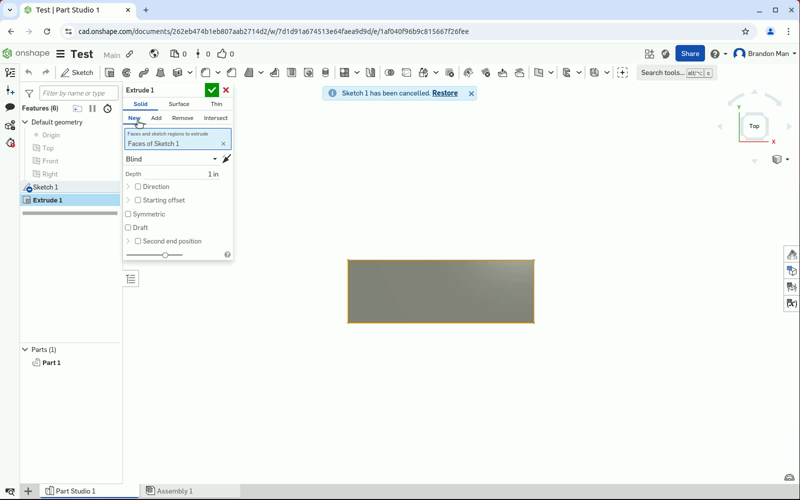
click(137, 120)
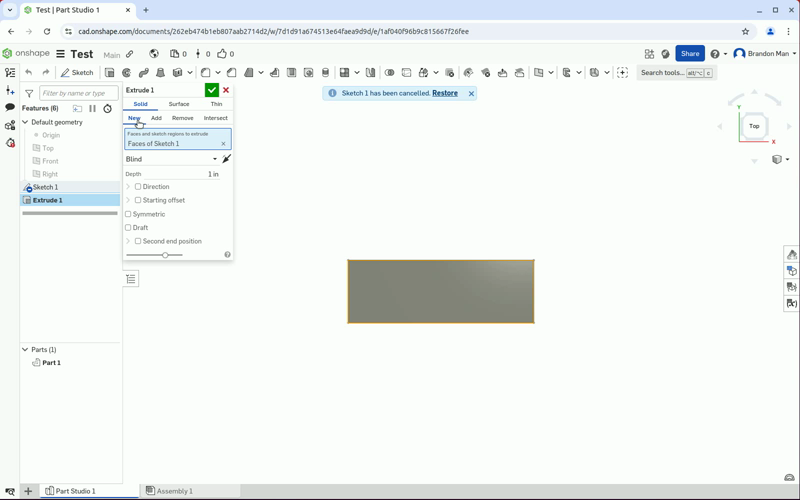
key(tab, 4)
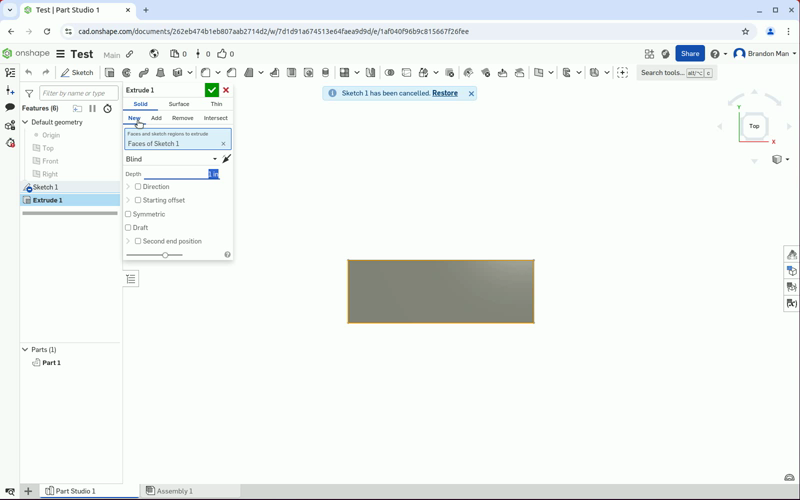
text(0.722)
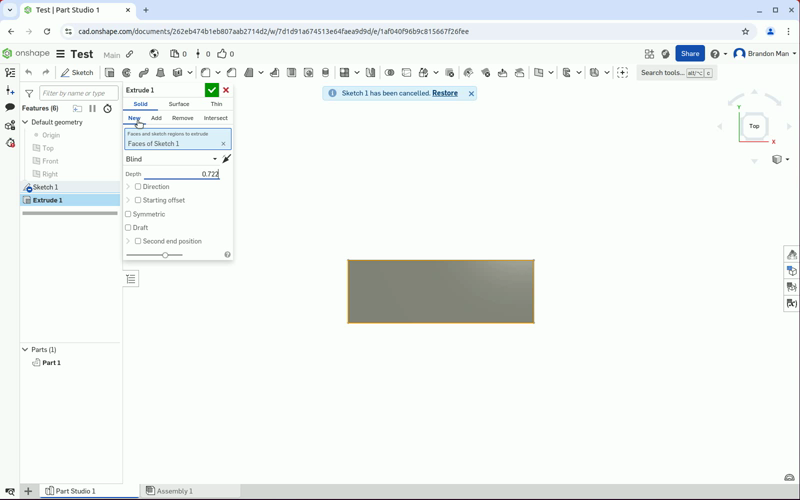
key(enter)
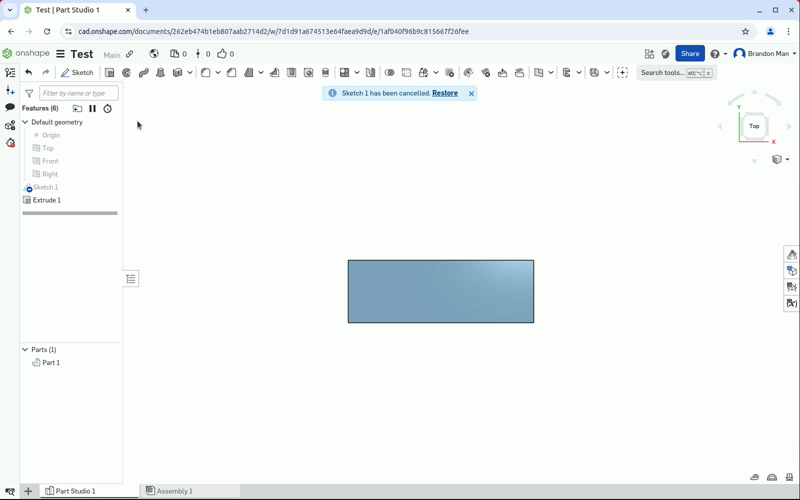
key(shift+h)
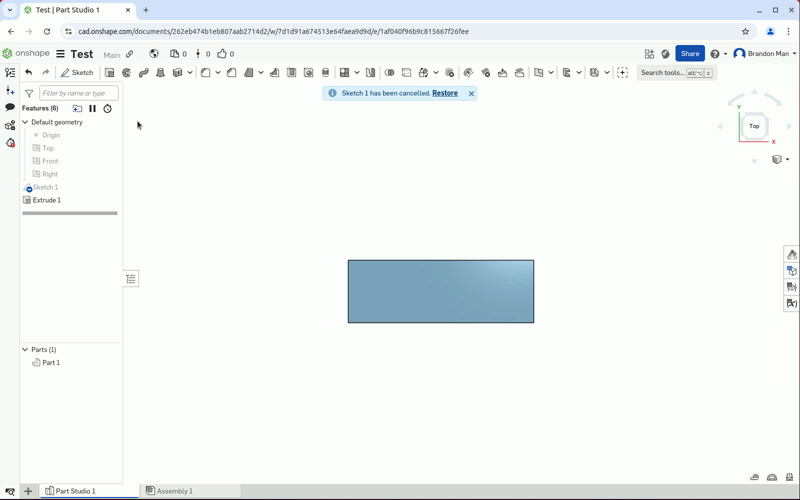
key(shift+h)
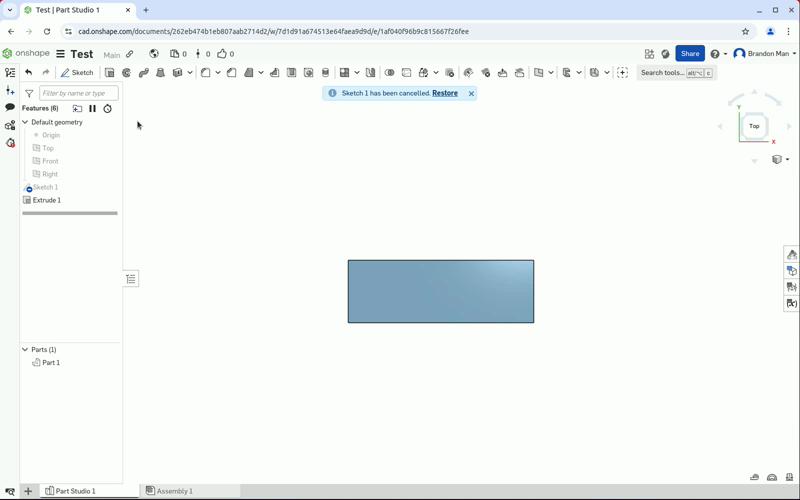
mouse_move(73, 189)
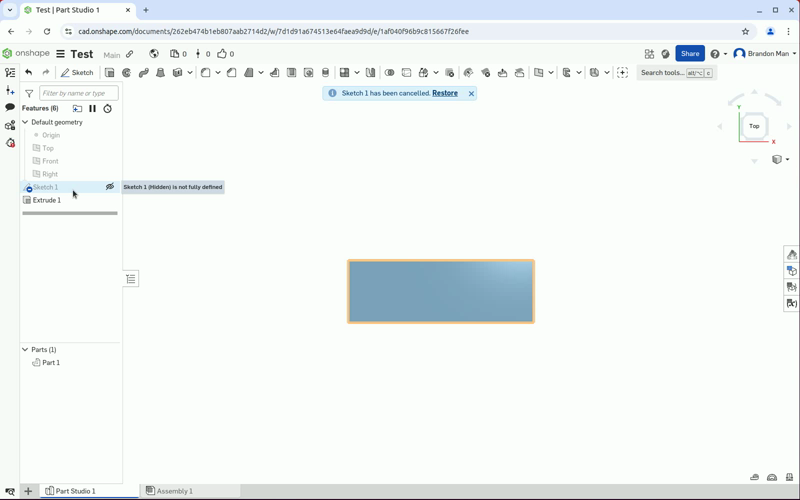
click(73, 189)
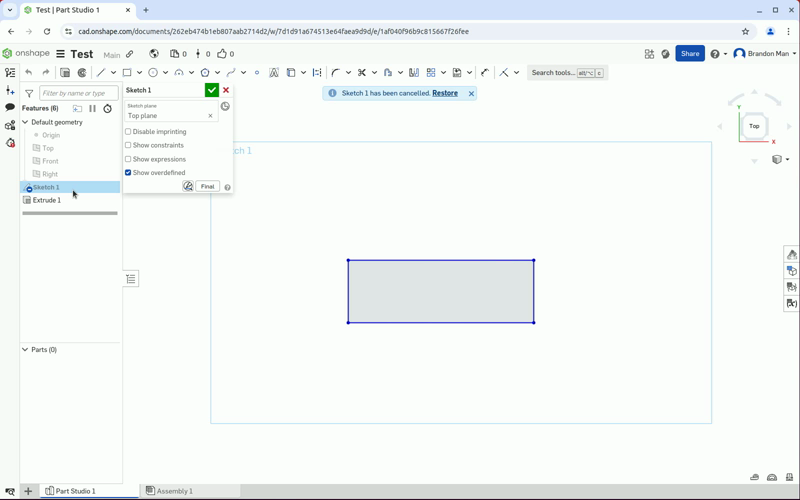
mouse_move(229, 92)
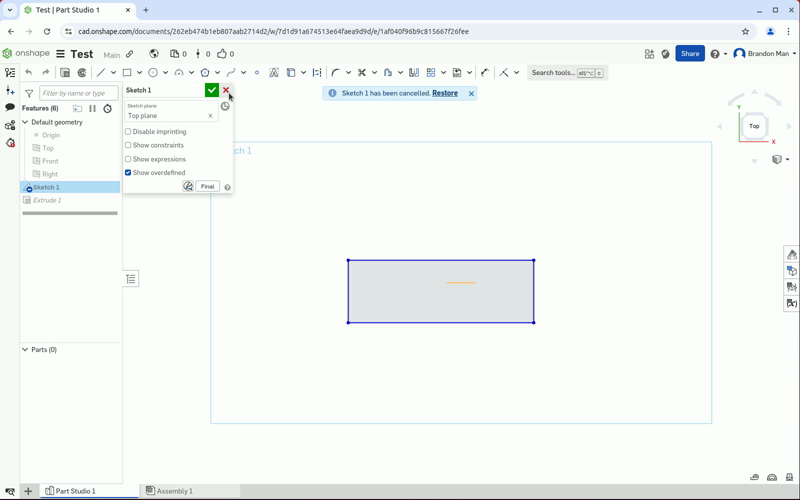
click(229, 92)
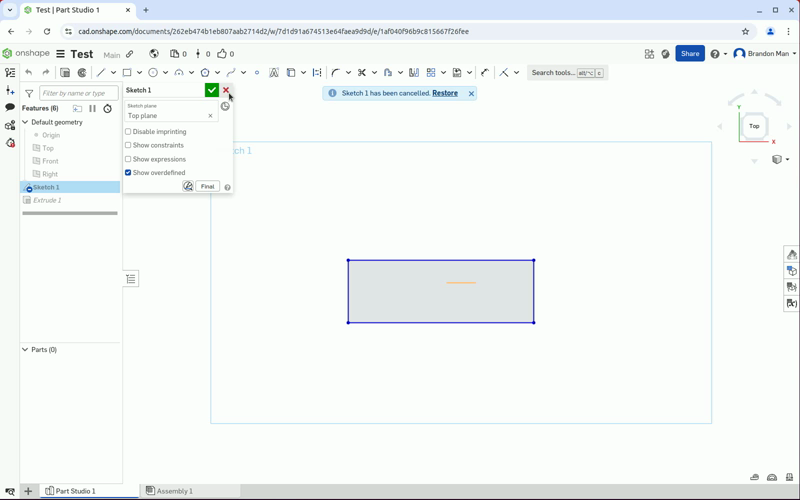
key(shift+s)
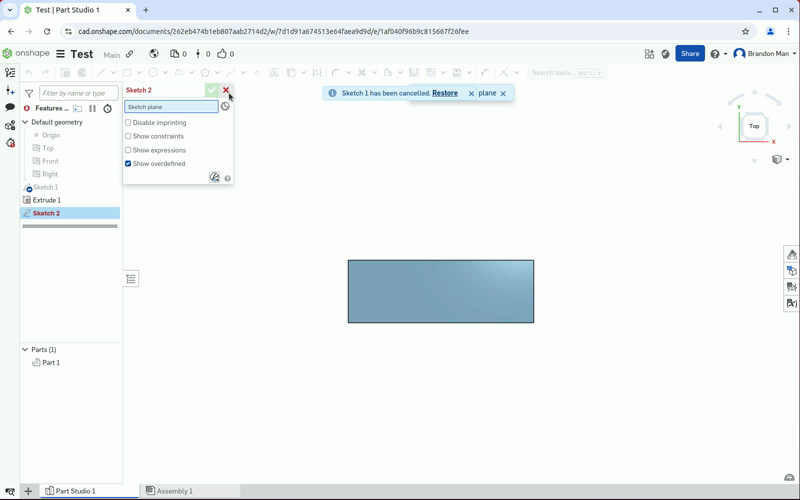
mouse_move(73, 150)
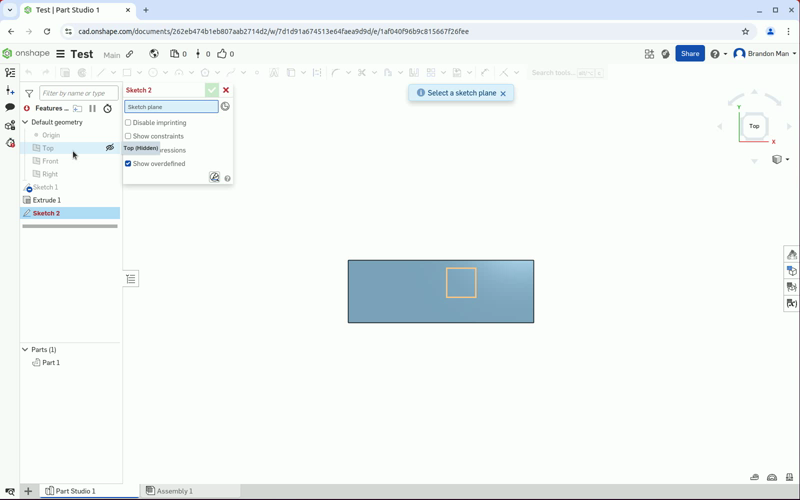
click(73, 150)
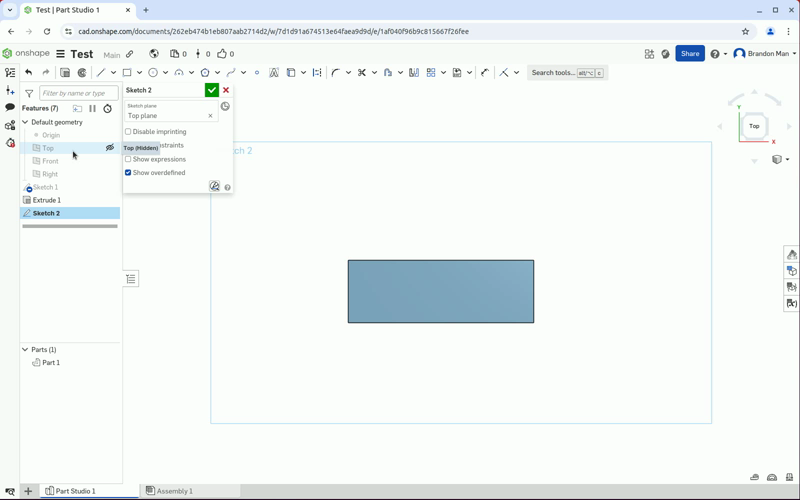
mouse_move(73, 352)
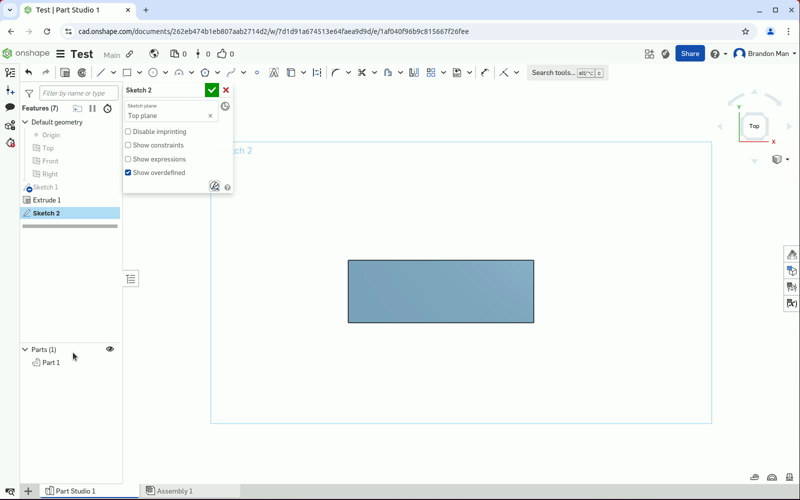
key(y)
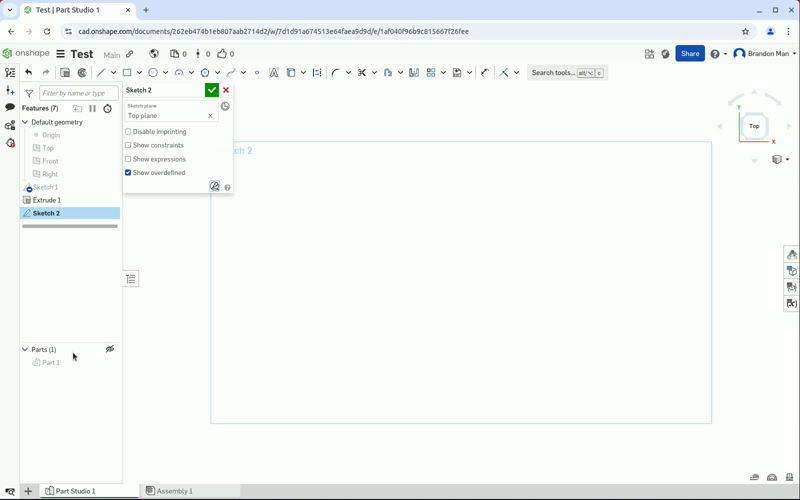
key(l)
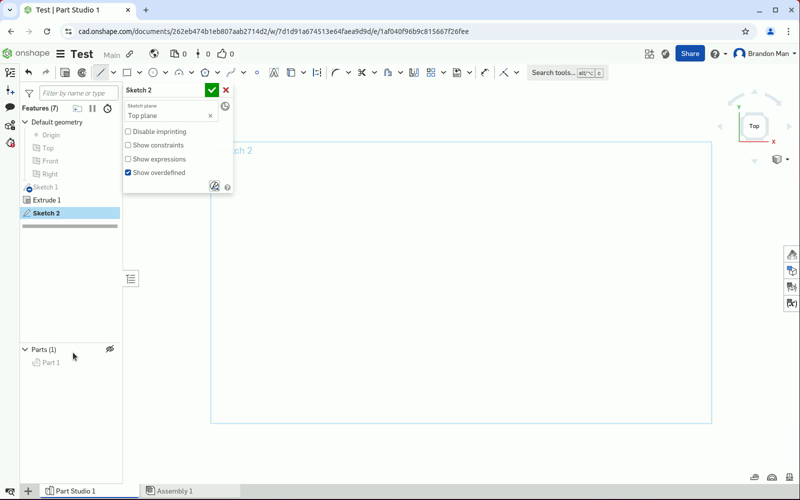
key_down(shift)
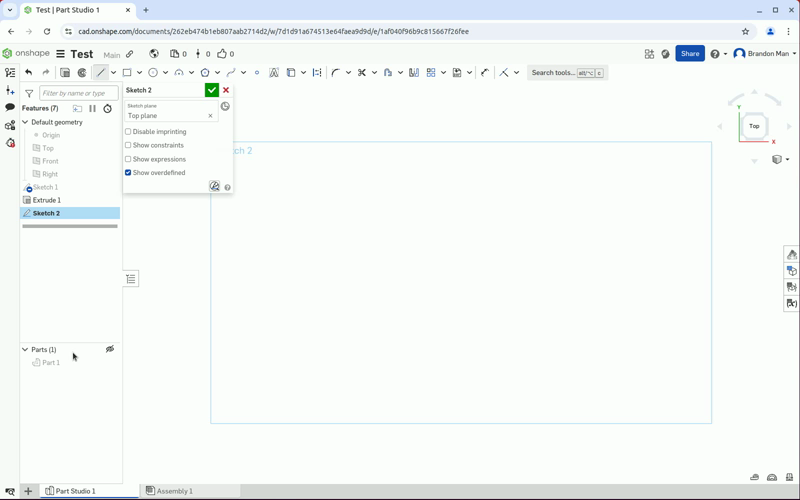
mouse_move(348, 322)
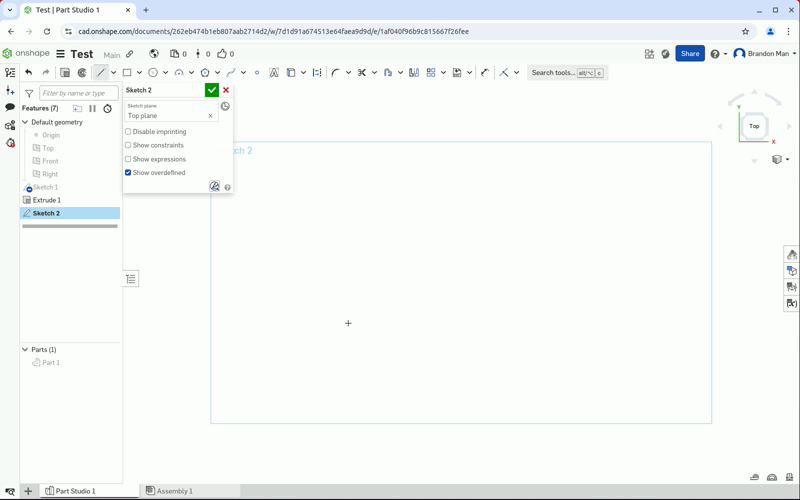
click(348, 322)
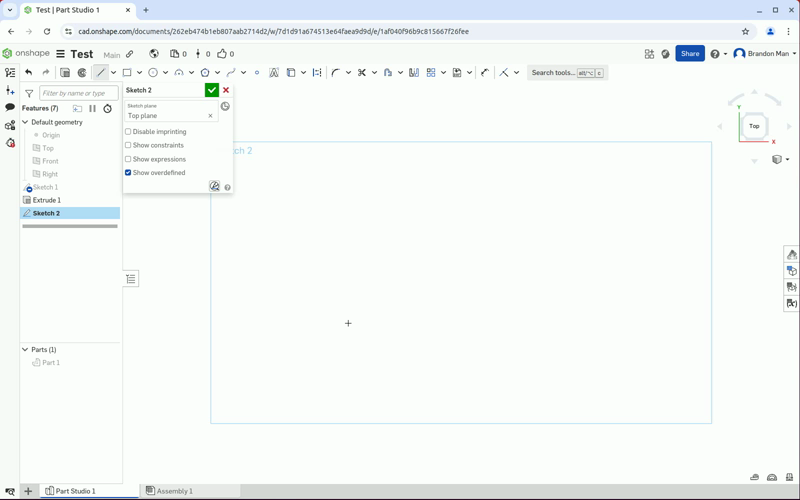
key_up(shift)
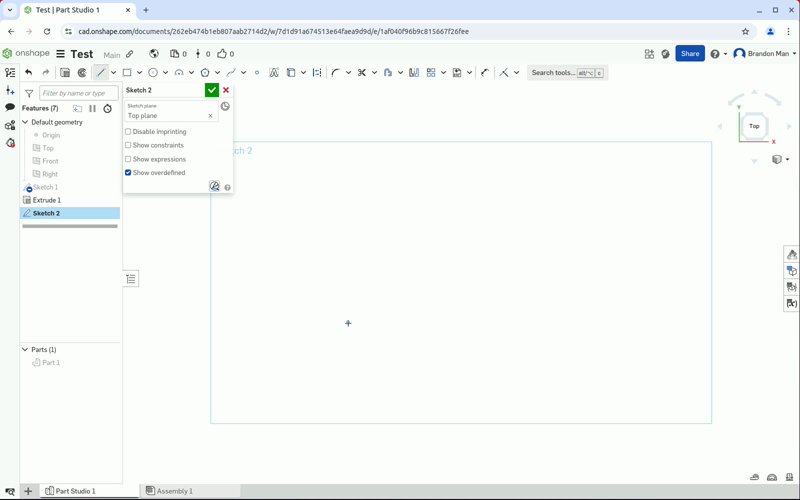
key_down(shift)
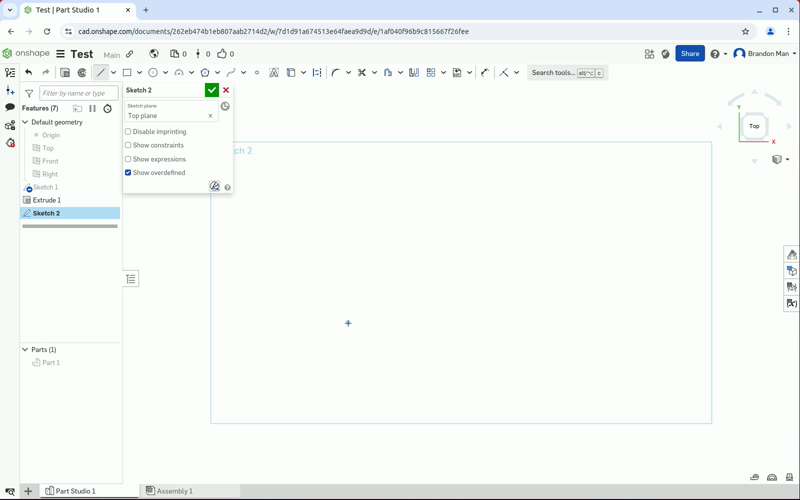
mouse_move(533, 322)
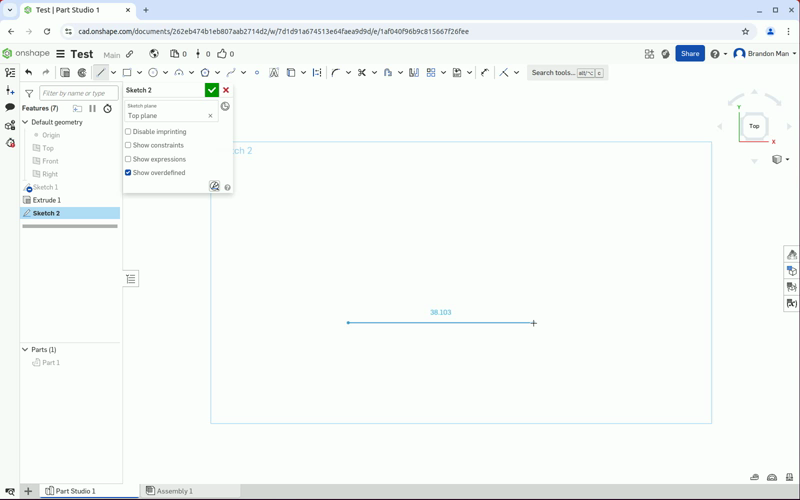
click(533, 322)
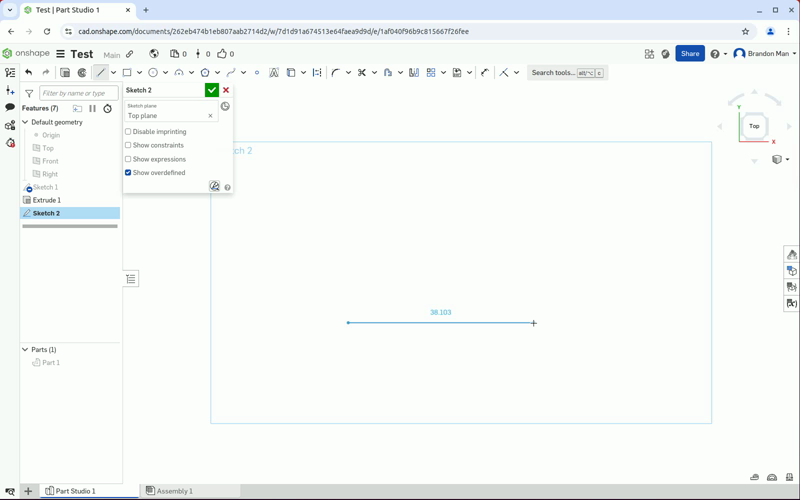
key_up(shift)
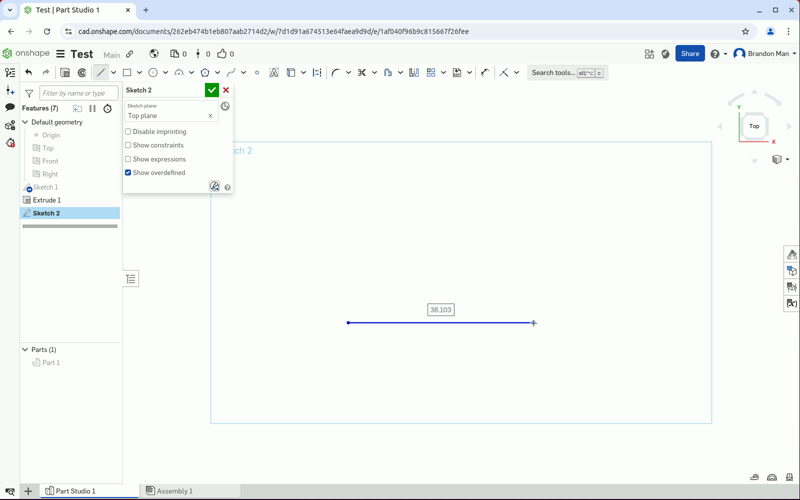
key_down(shift)
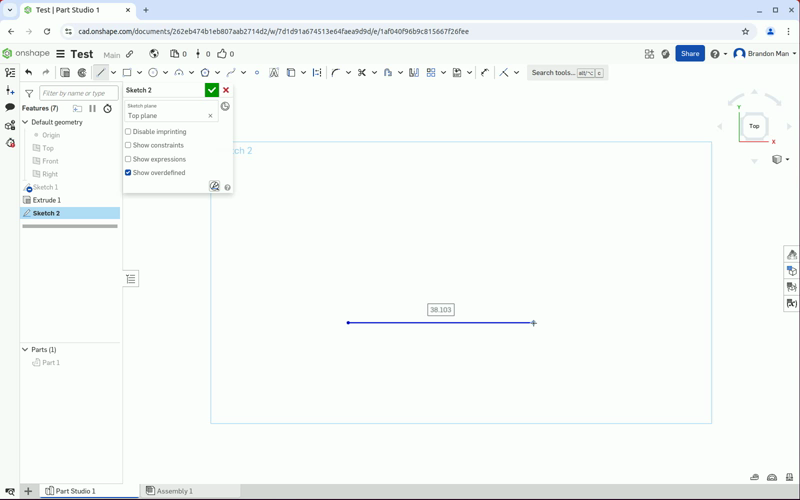
mouse_move(533, 260)
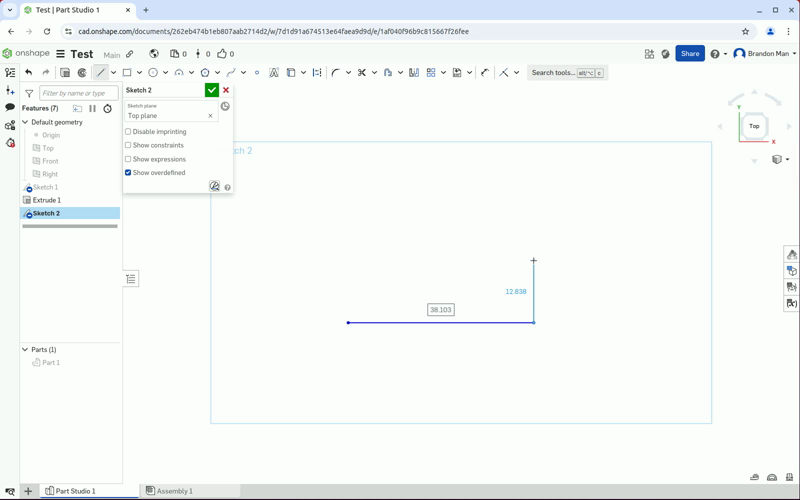
click(533, 260)
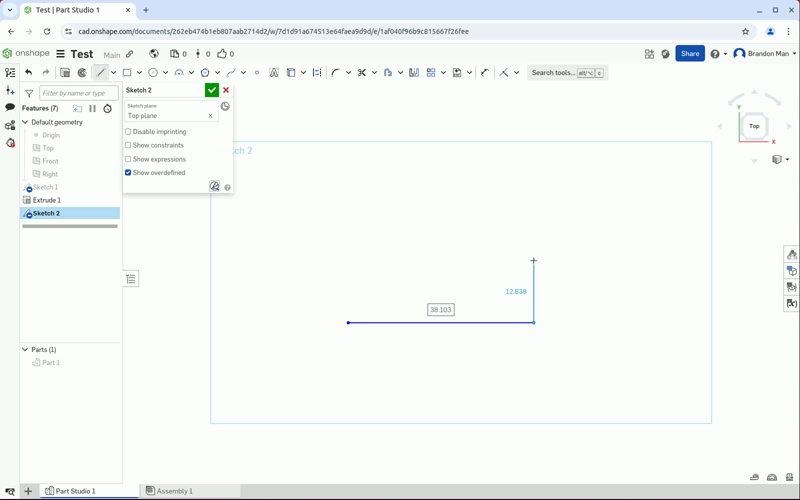
key_up(shift)
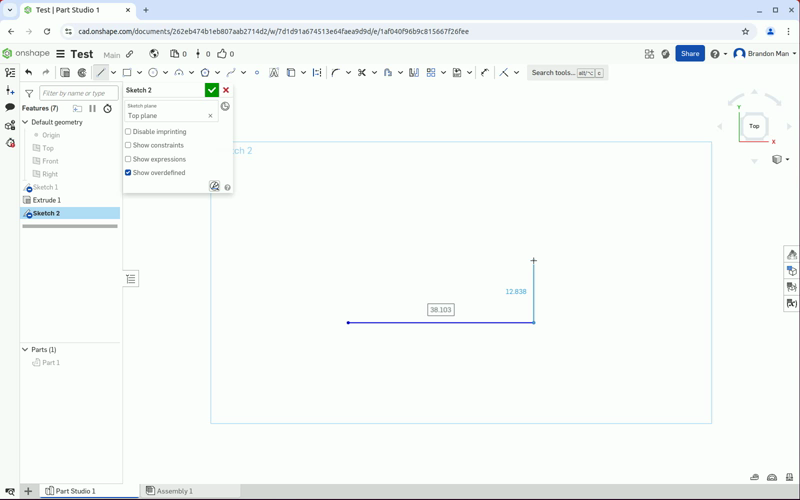
key_down(shift)
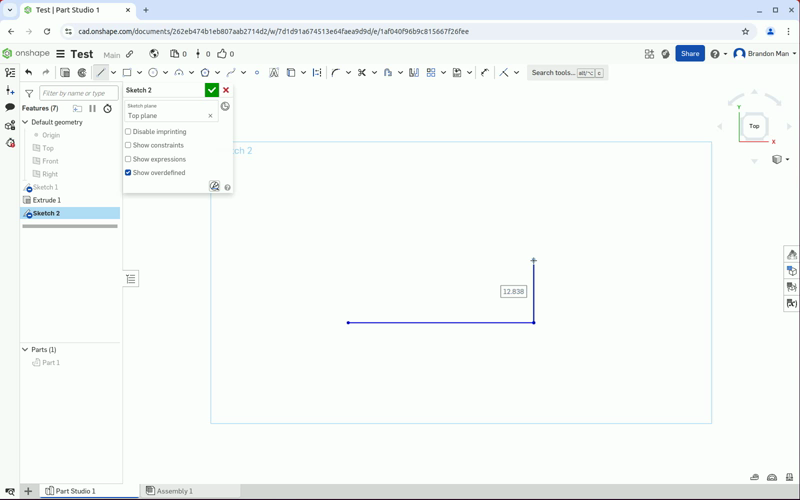
mouse_move(348, 260)
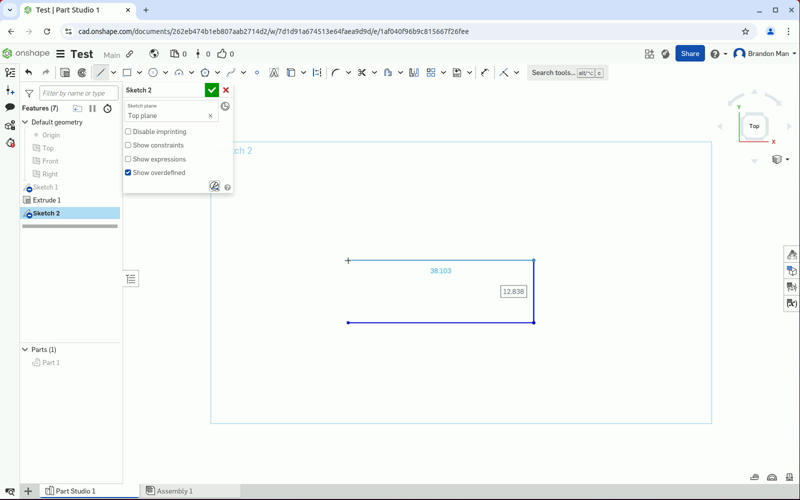
click(348, 260)
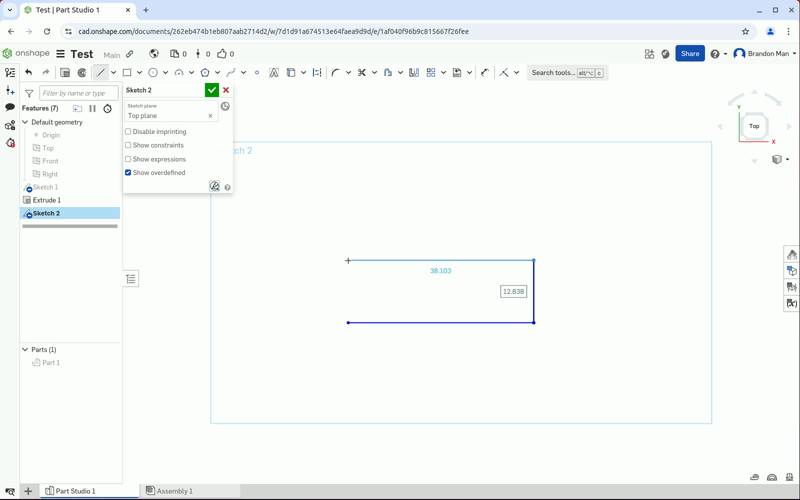
key_up(shift)
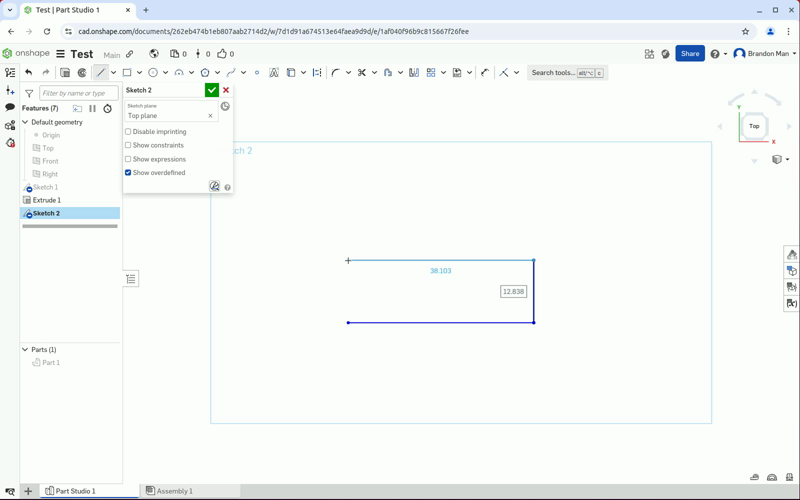
key_down(shift)
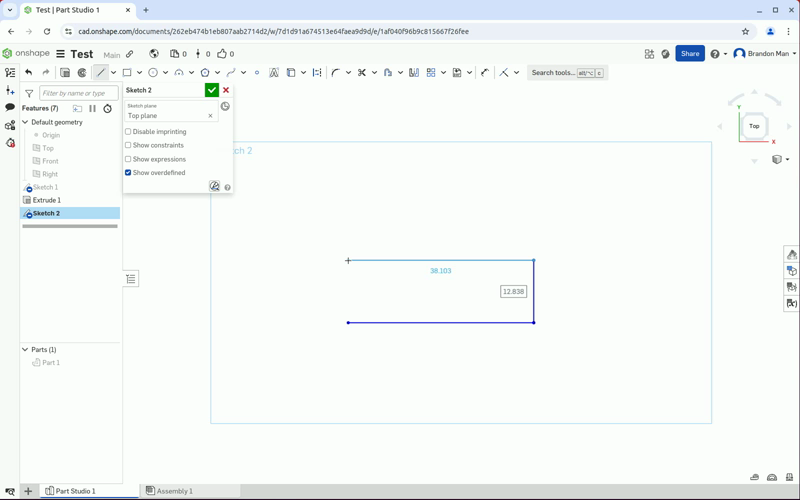
mouse_move(348, 322)
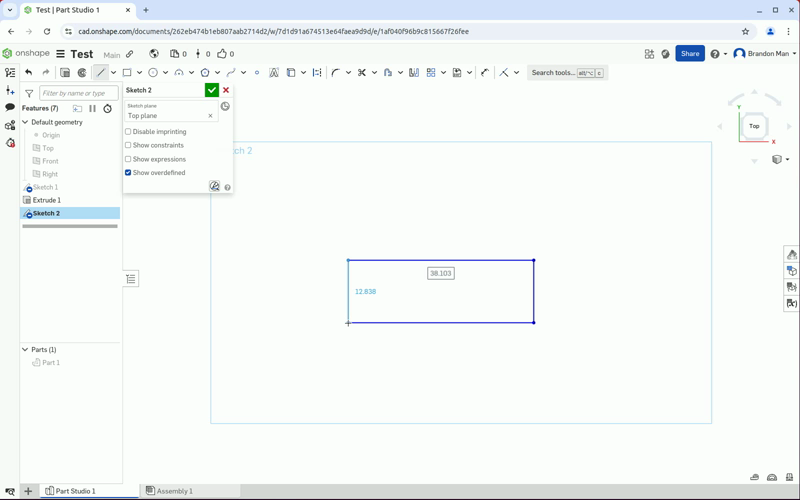
key_up(shift)
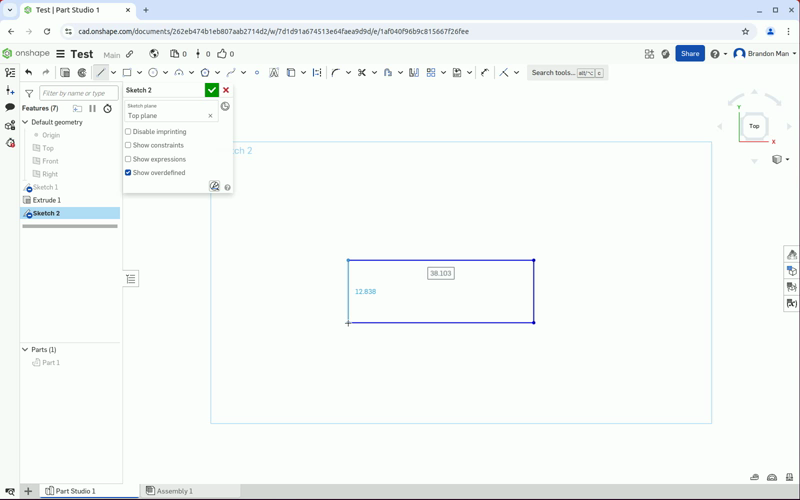
click(348, 322)
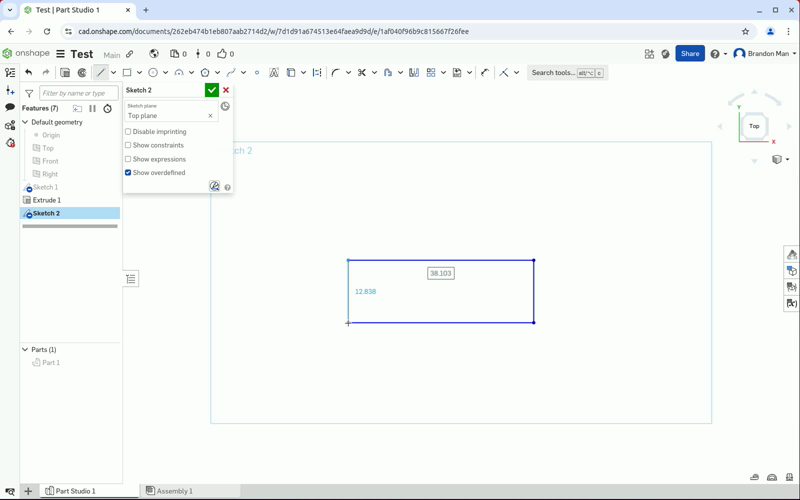
key(esc)
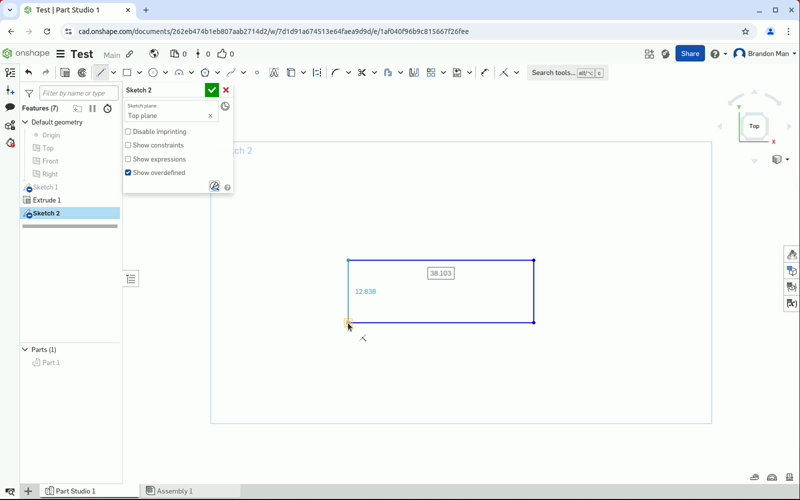
mouse_move(476, 303)
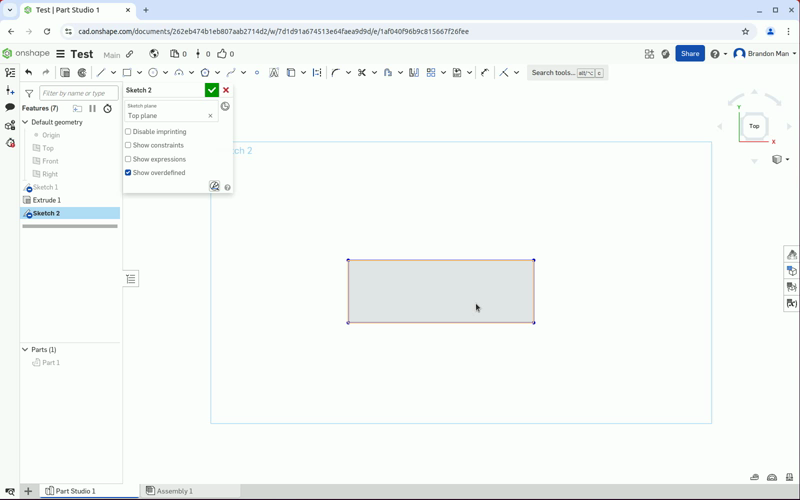
click(476, 303)
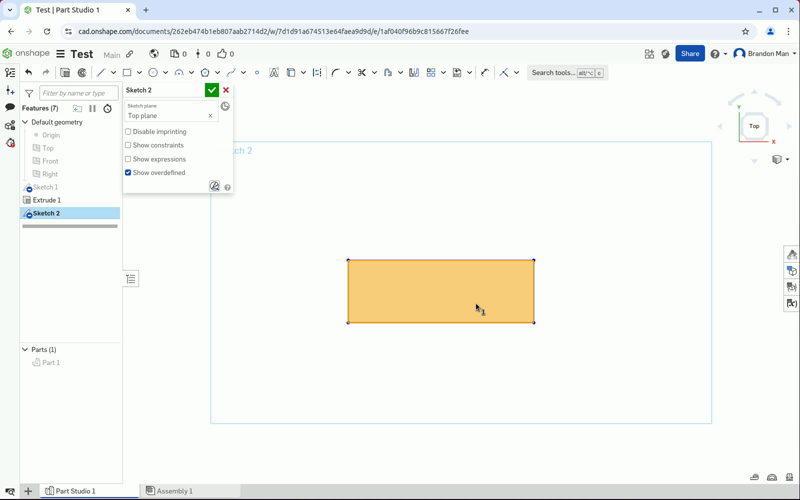
mouse_move(73, 352)
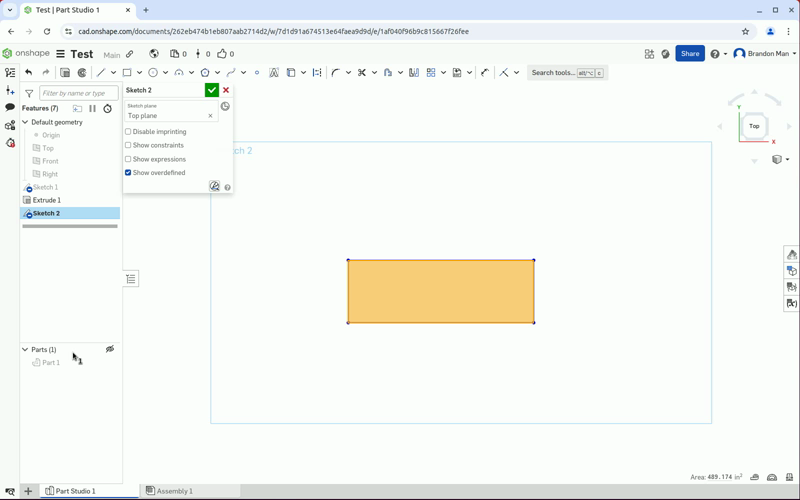
key(shift+y)
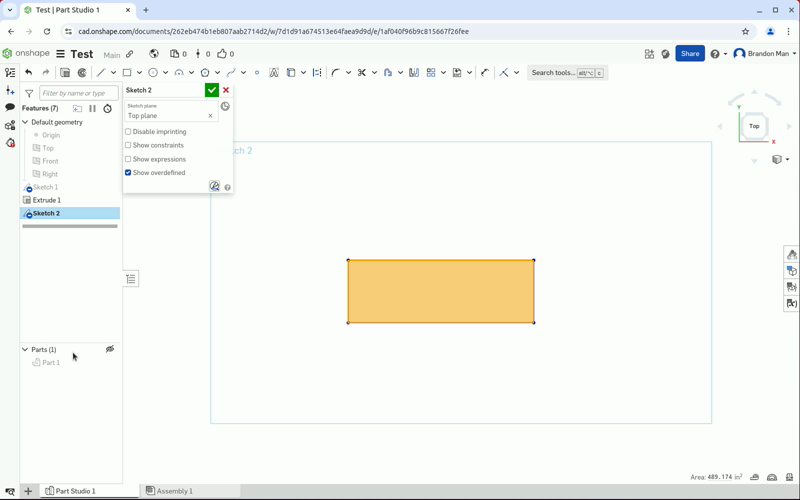
key(shift+e)
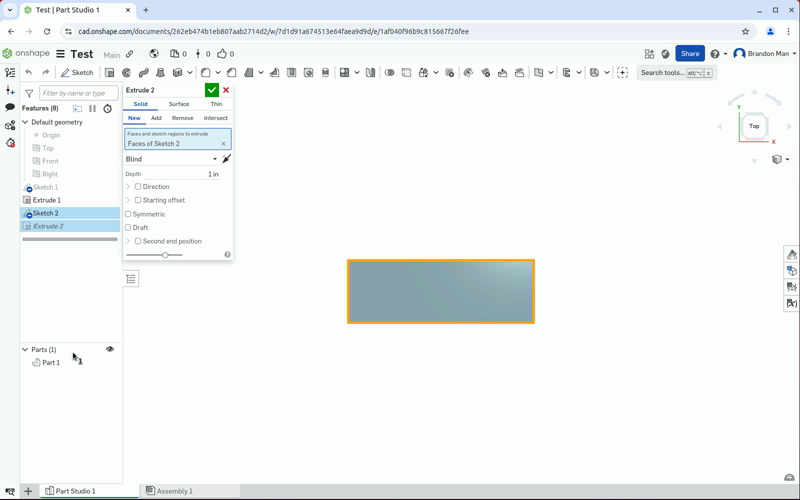
mouse_move(143, 106)
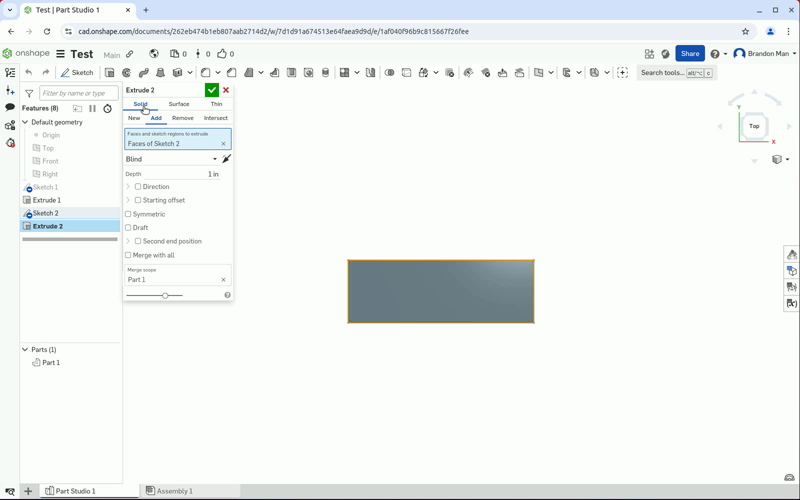
click(143, 106)
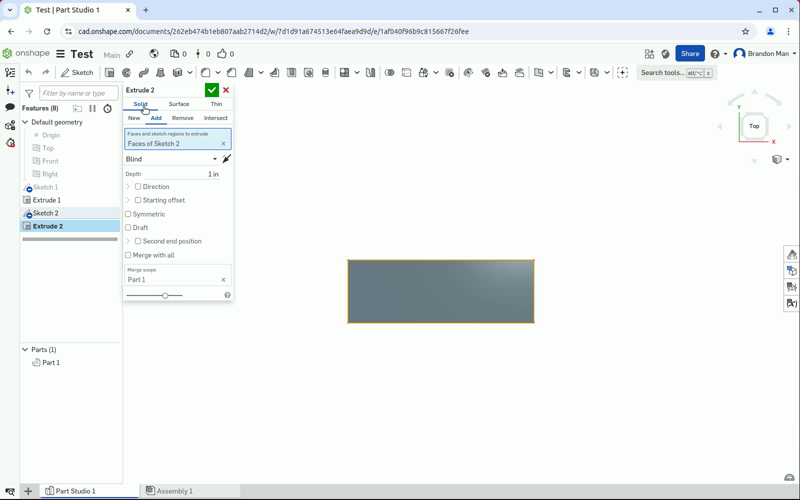
mouse_move(137, 120)
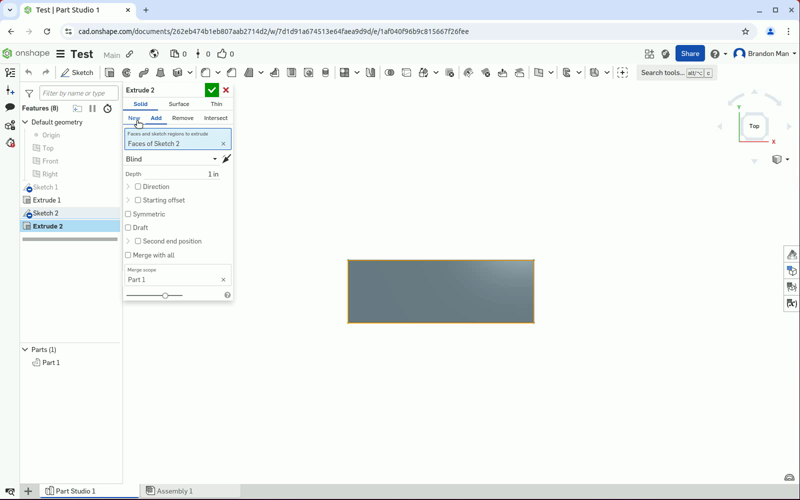
click(137, 120)
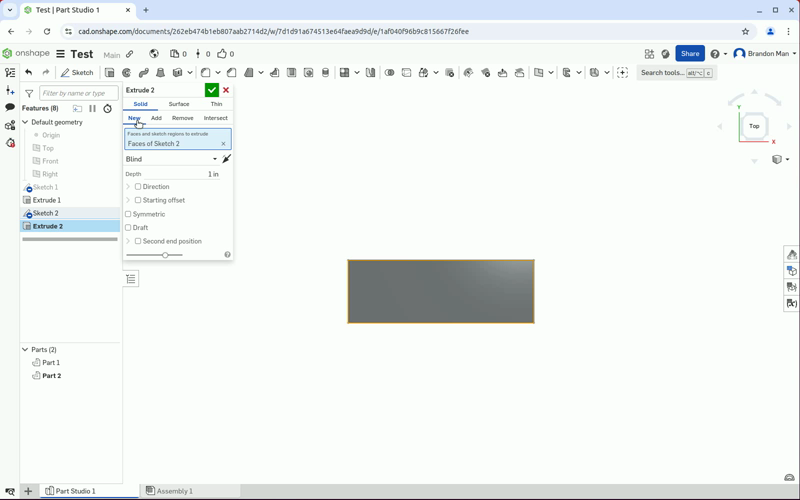
key(tab, 4)
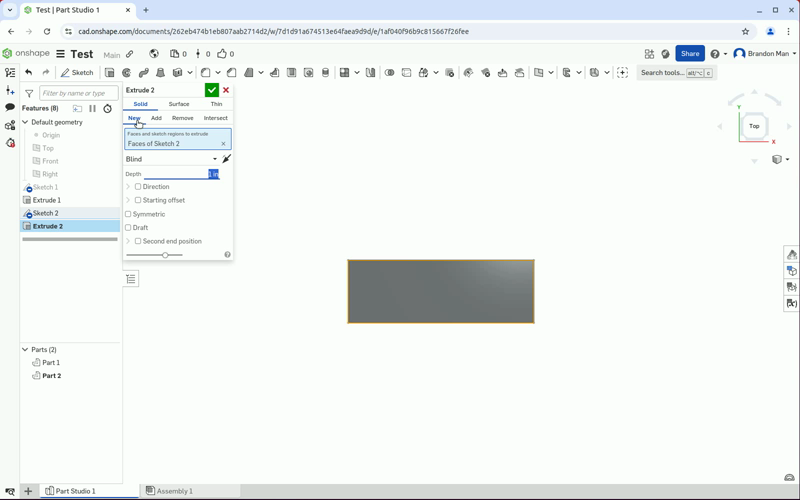
text(0.722)
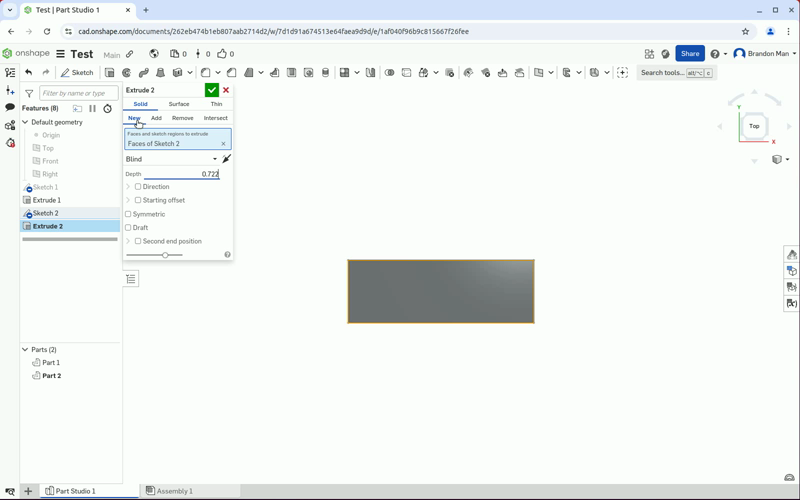
key(enter)
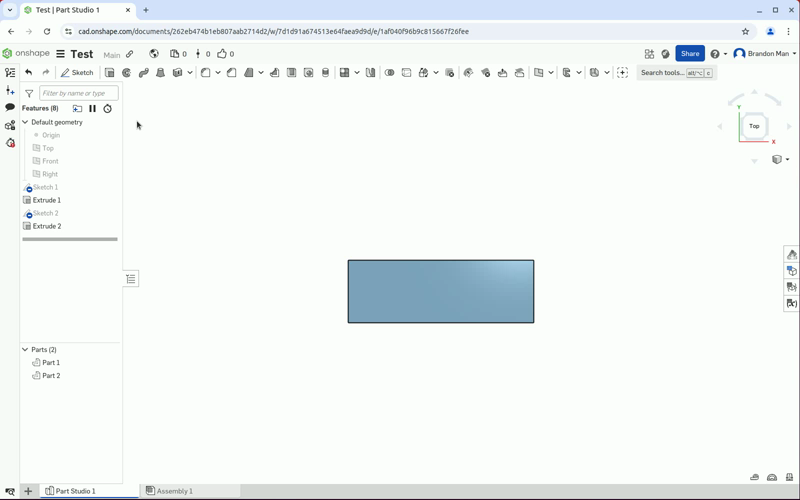
key(shift+h)
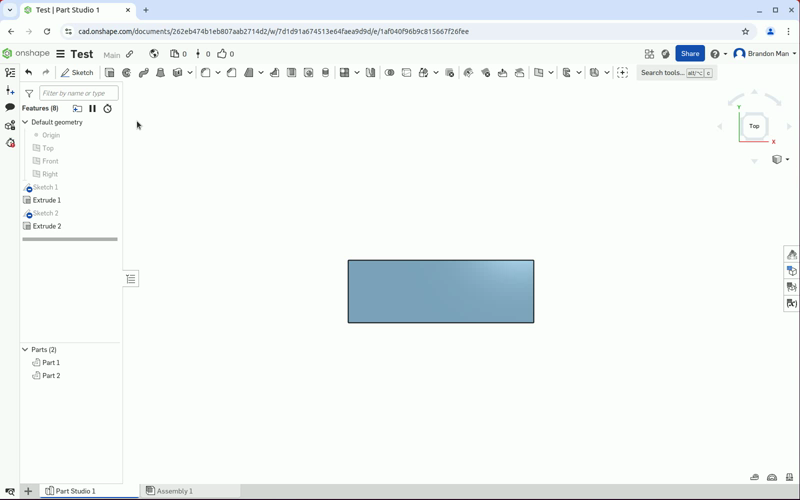
key(shift+h)
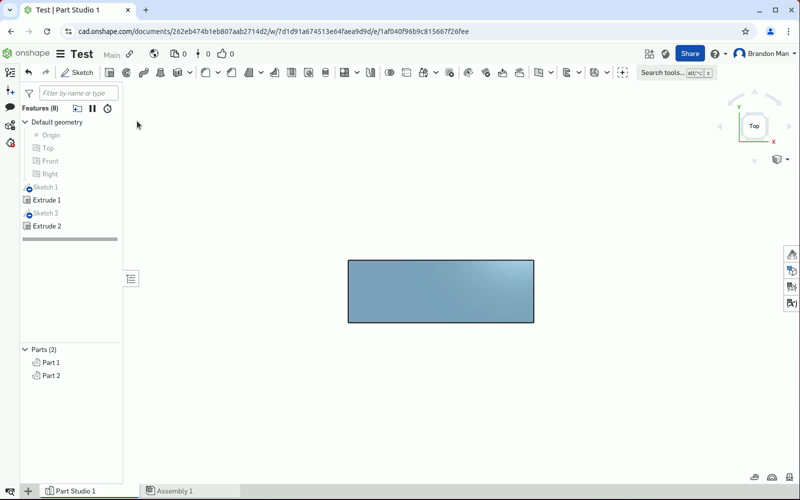
mouse_move(73, 189)
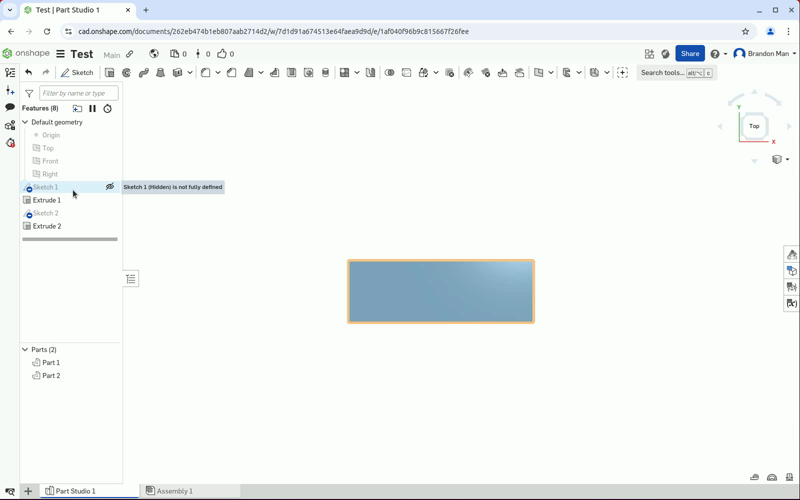
click(73, 189)
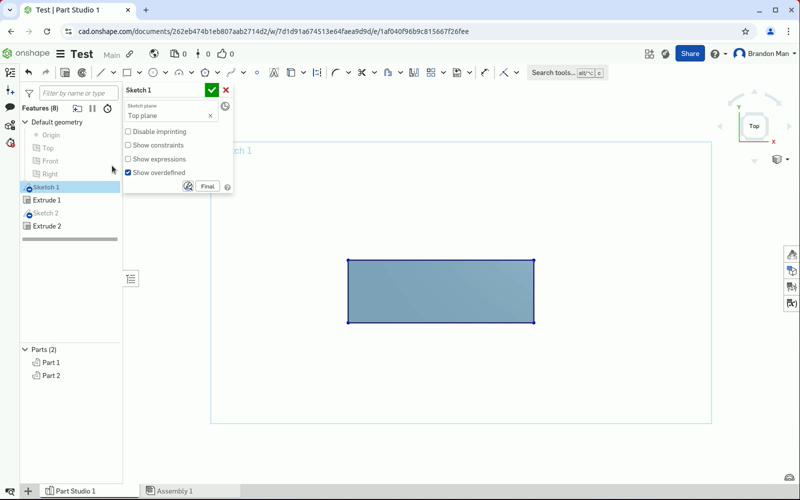
mouse_move(229, 92)
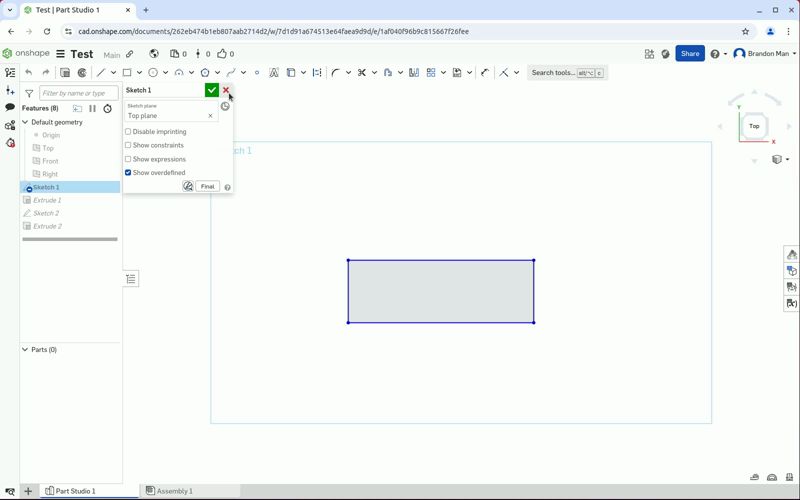
click(229, 92)
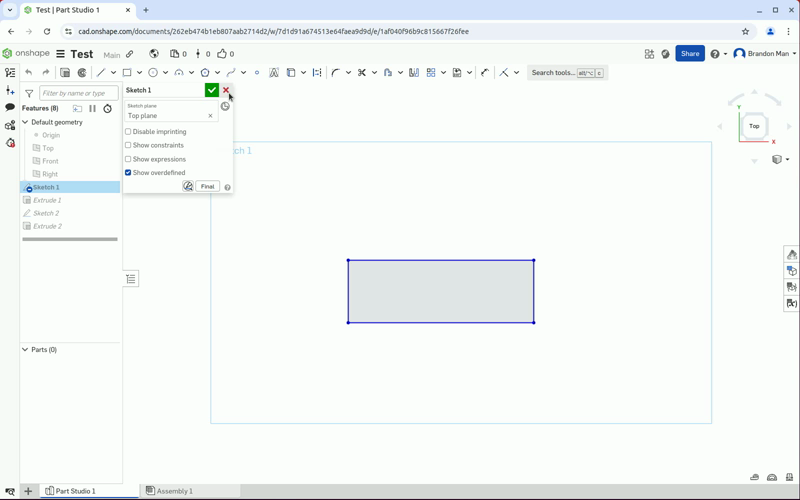
key(shift+s)
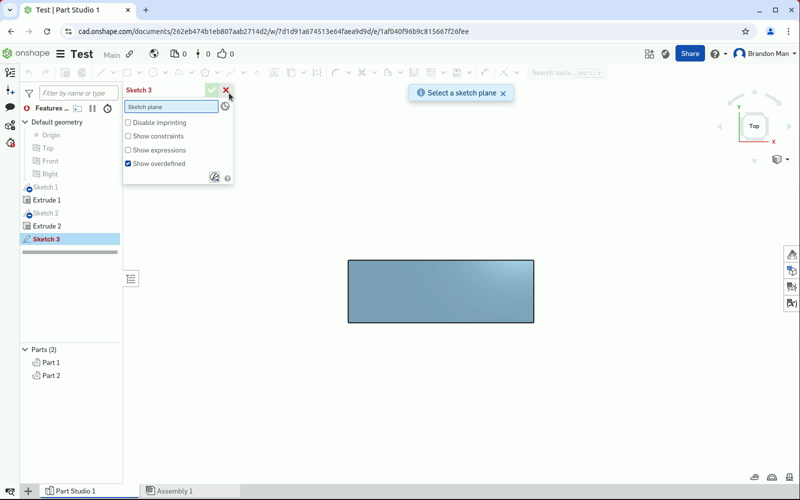
mouse_move(73, 150)
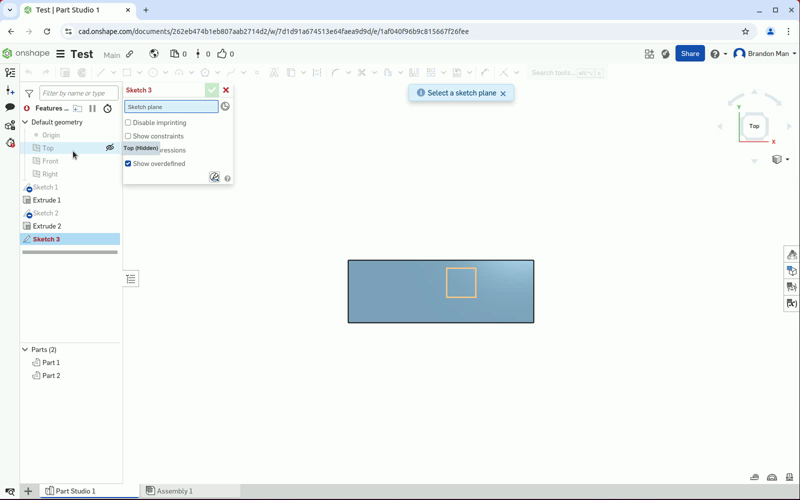
click(73, 150)
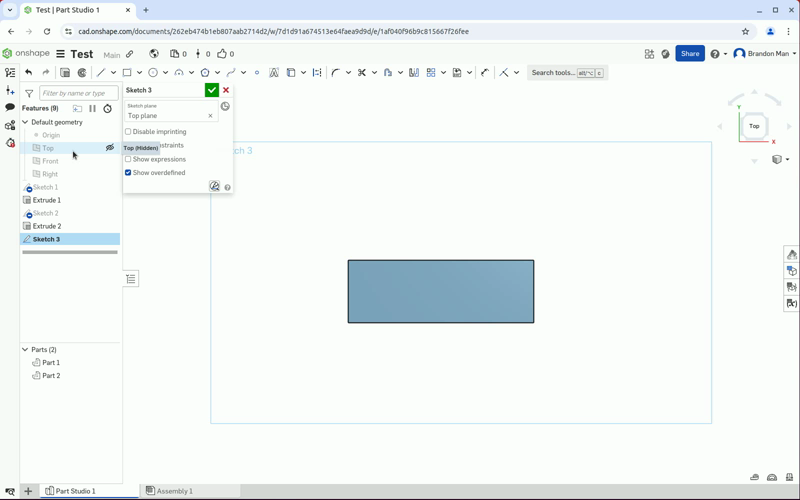
mouse_move(73, 352)
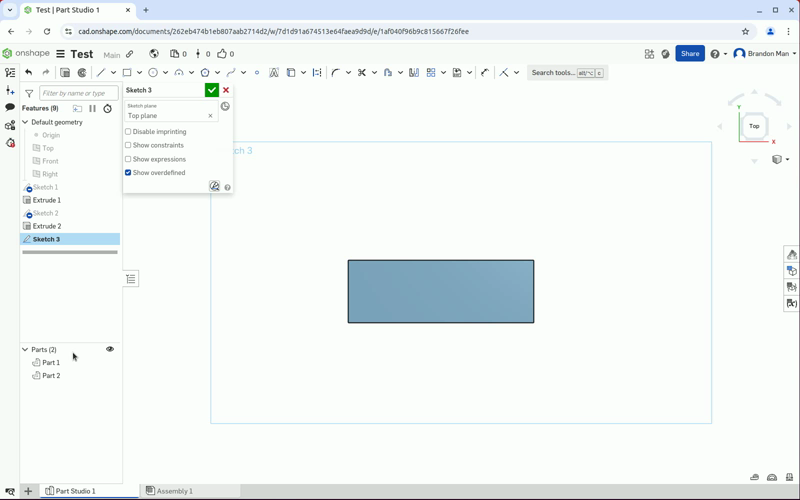
key(y)
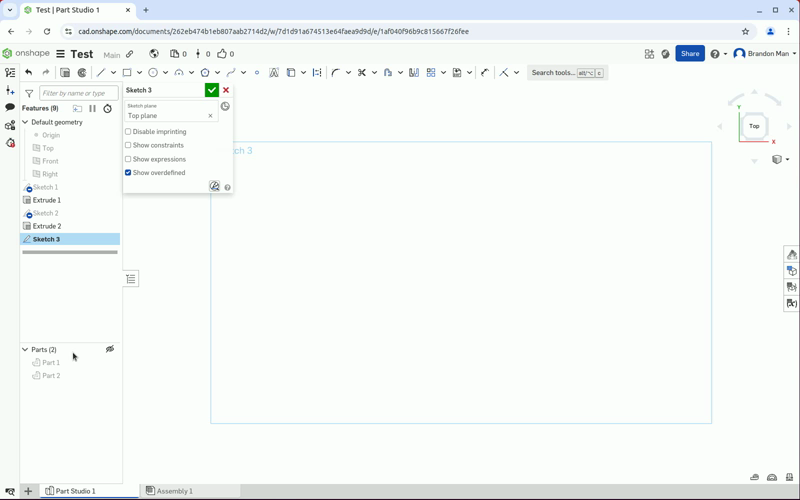
key(l)
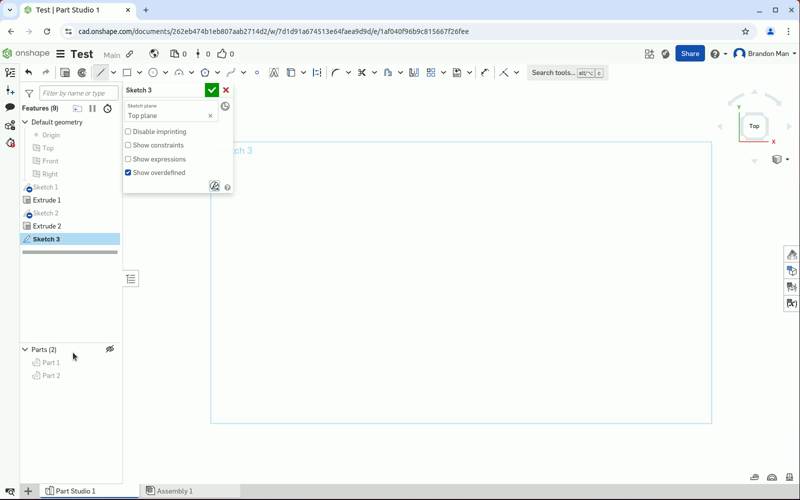
key_down(shift)
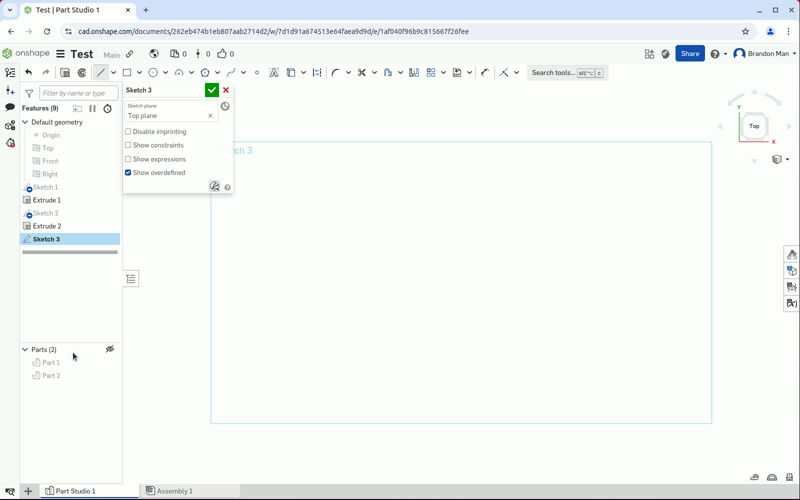
mouse_move(348, 322)
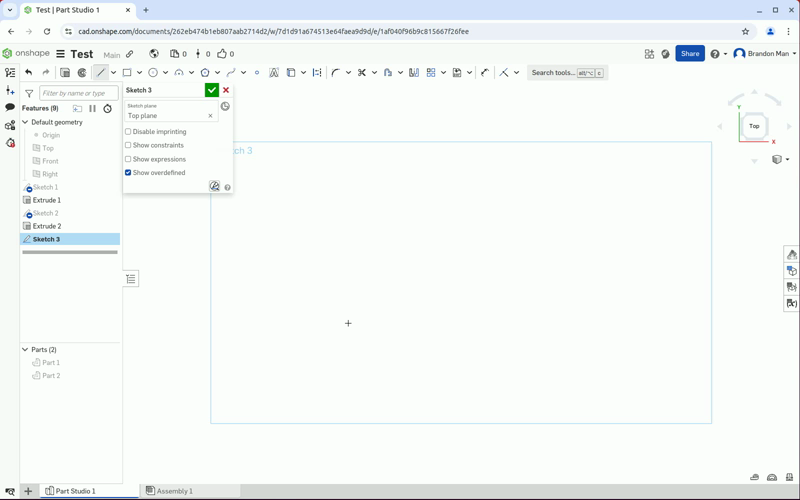
click(348, 322)
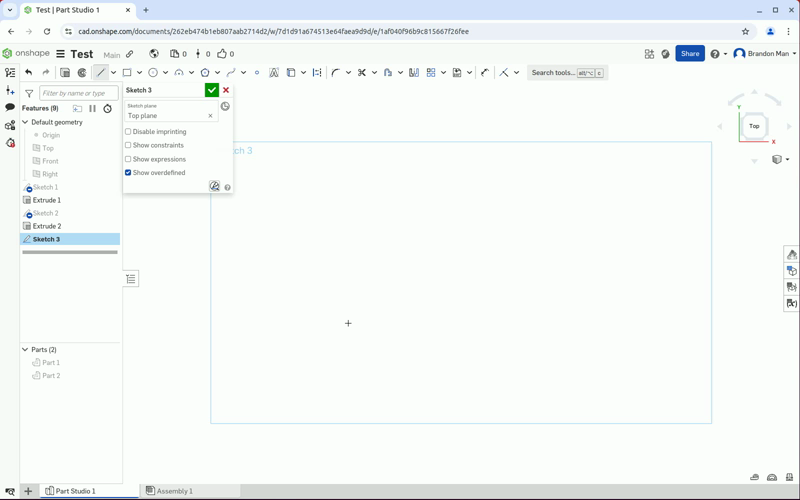
key_up(shift)
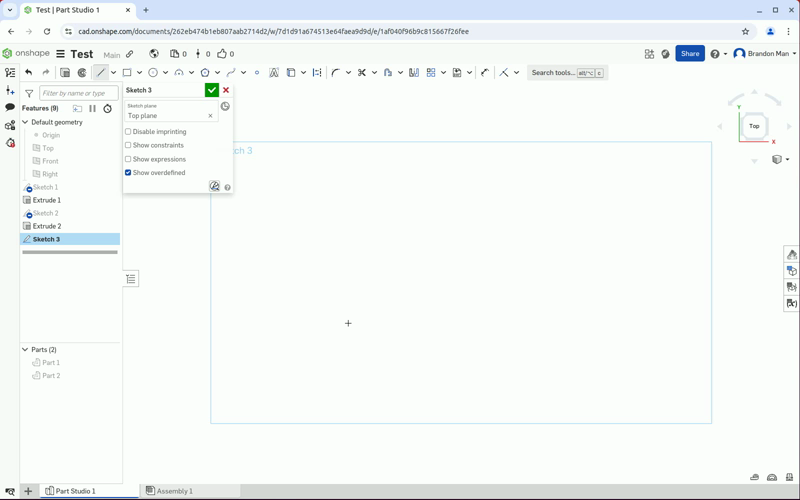
key_down(shift)
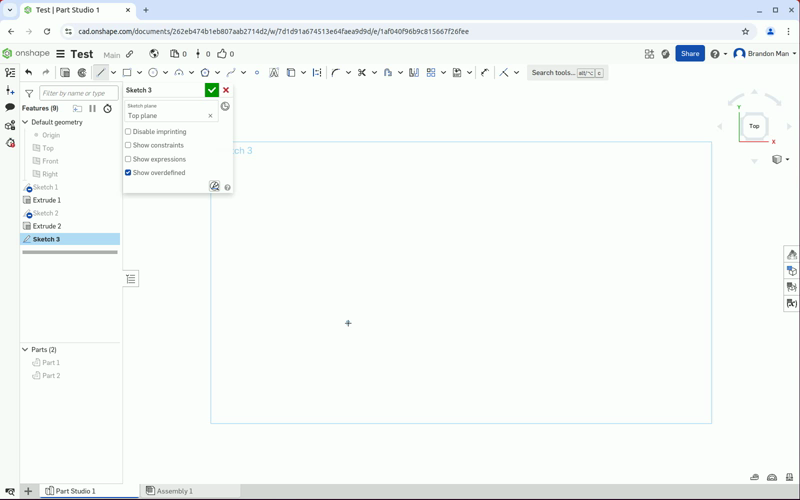
mouse_move(533, 322)
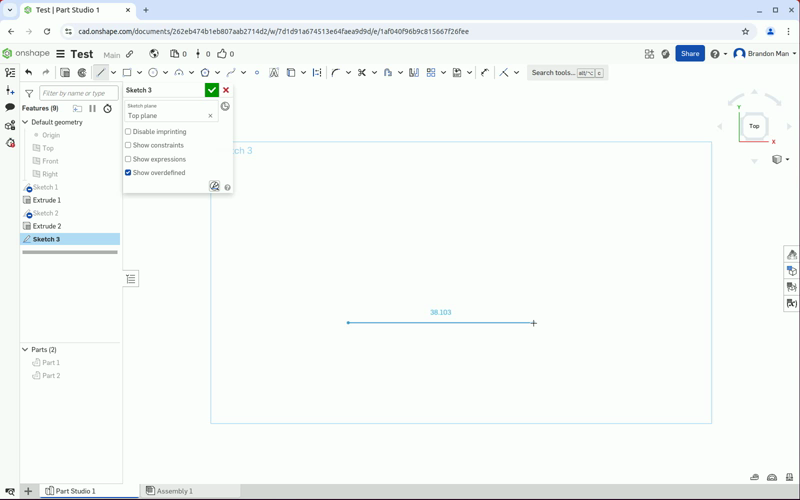
click(533, 322)
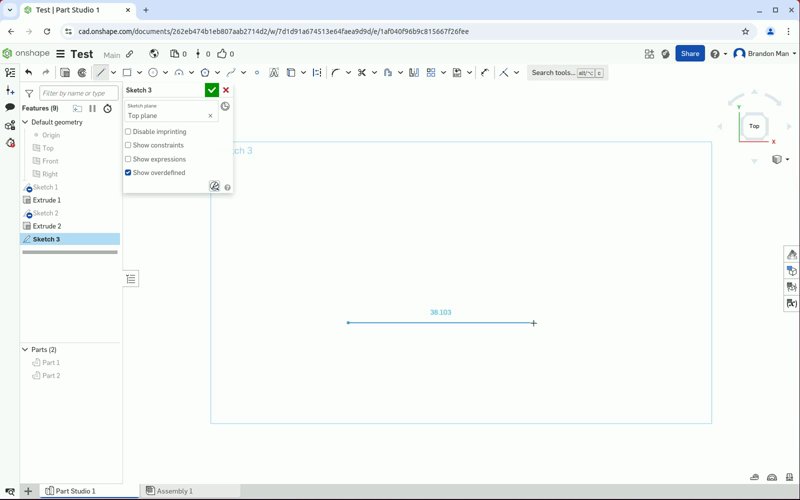
key_up(shift)
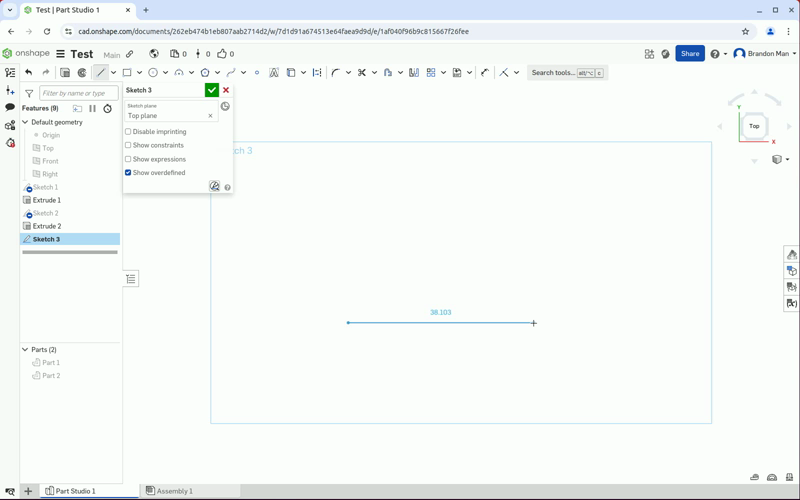
key_down(shift)
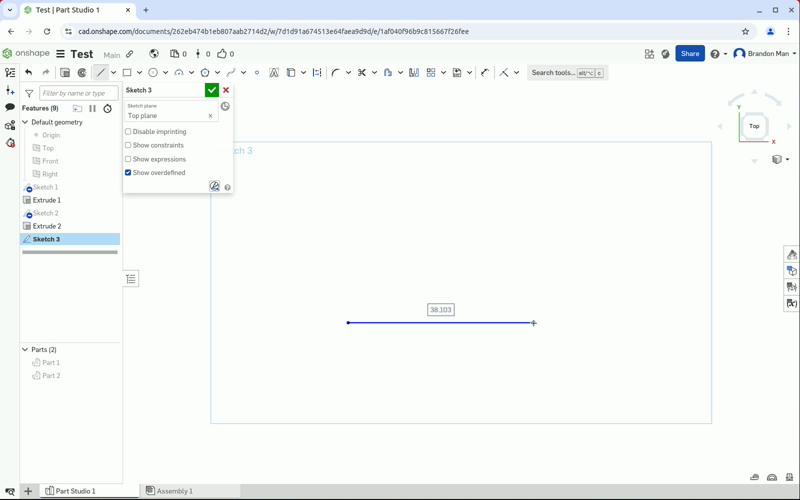
mouse_move(533, 260)
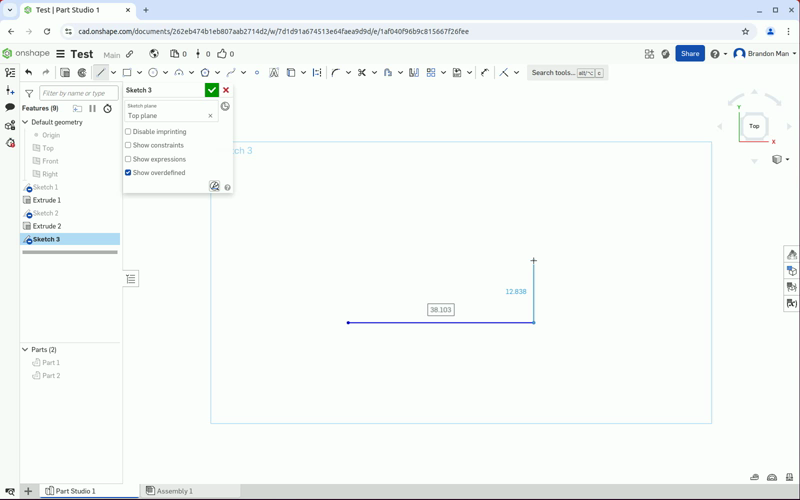
click(533, 260)
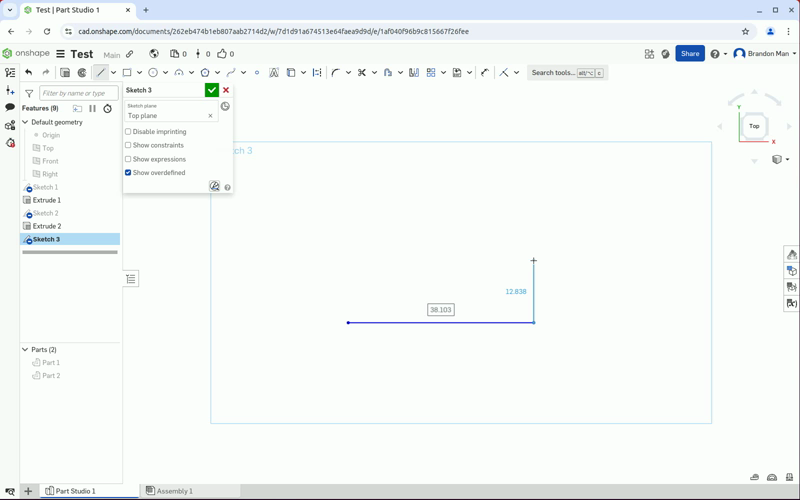
key_up(shift)
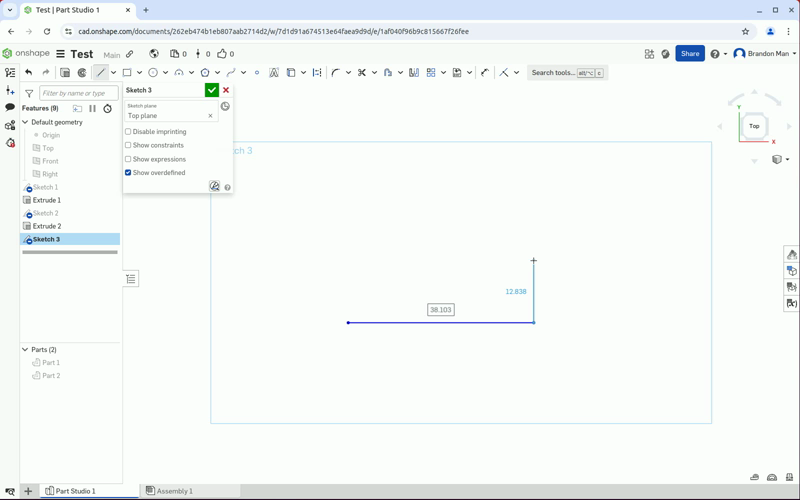
key_down(shift)
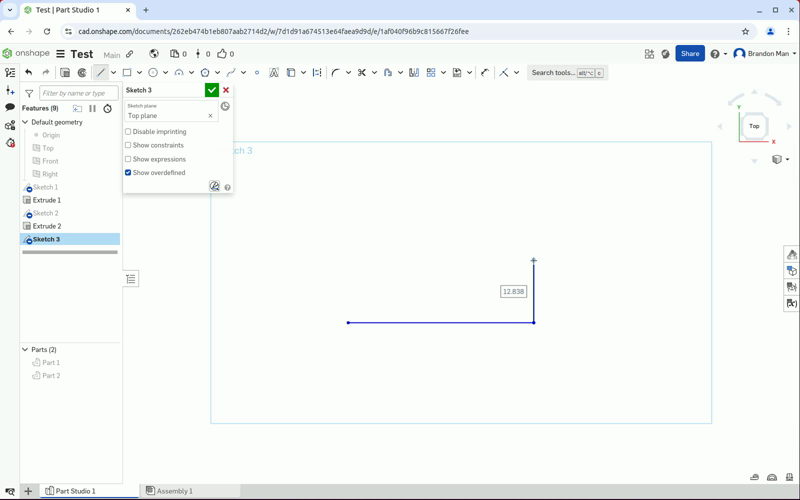
mouse_move(348, 260)
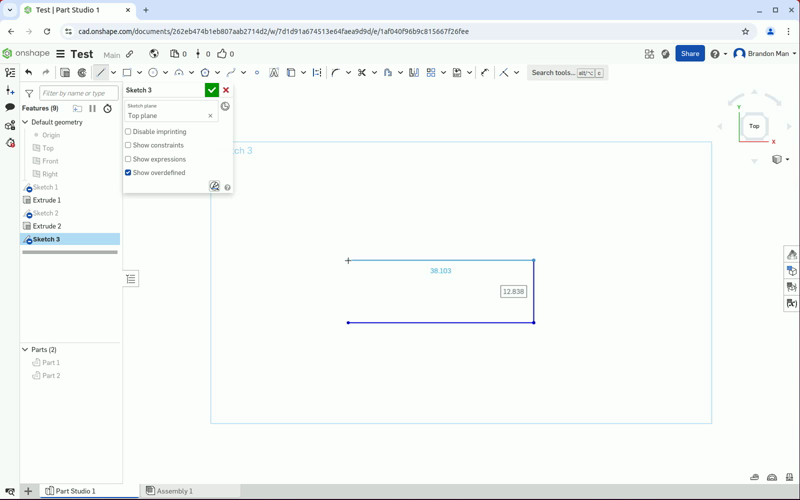
click(348, 260)
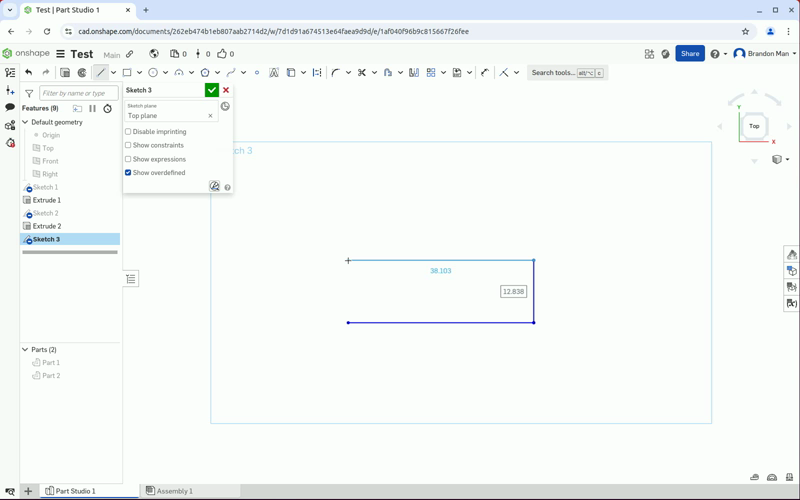
key_up(shift)
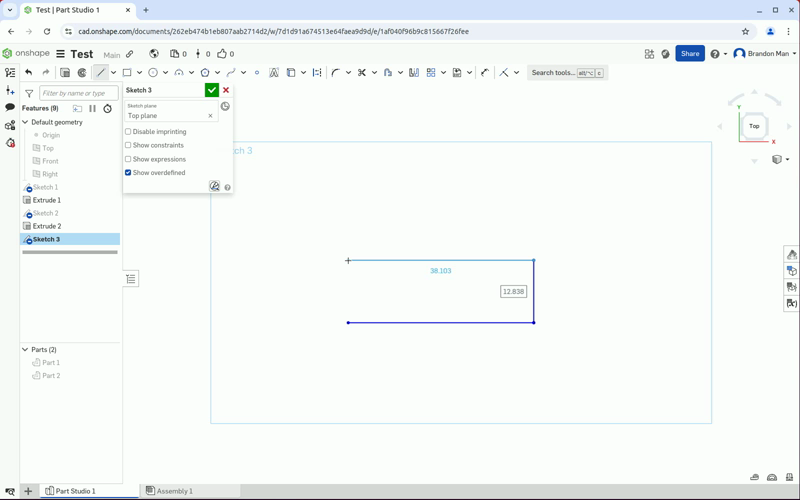
key_down(shift)
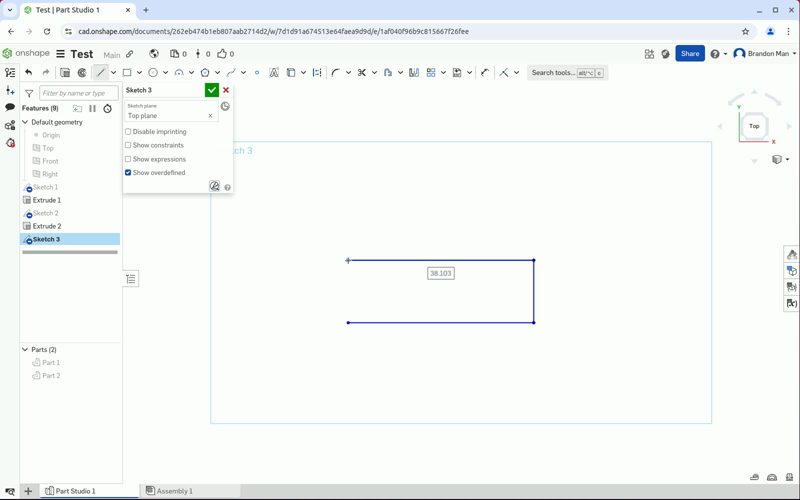
mouse_move(348, 322)
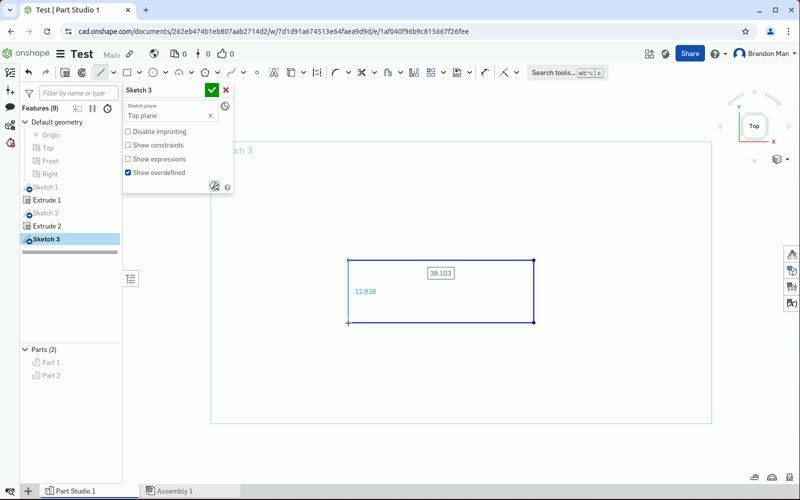
key_up(shift)
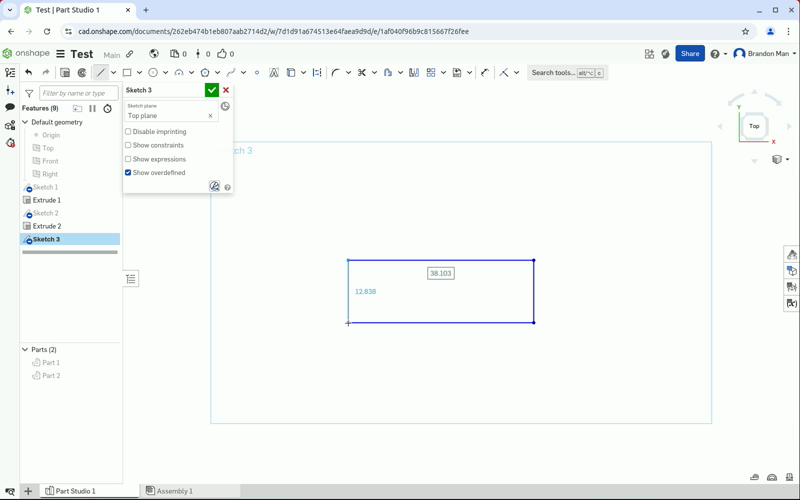
click(348, 322)
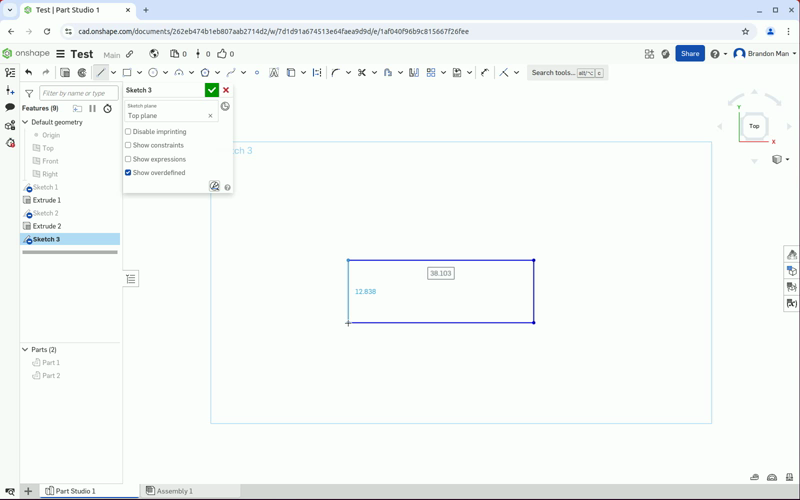
key(esc)
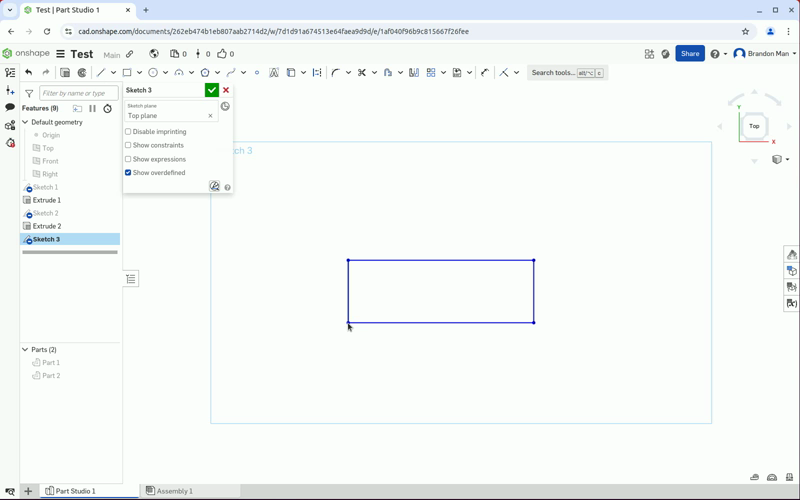
mouse_move(444, 288)
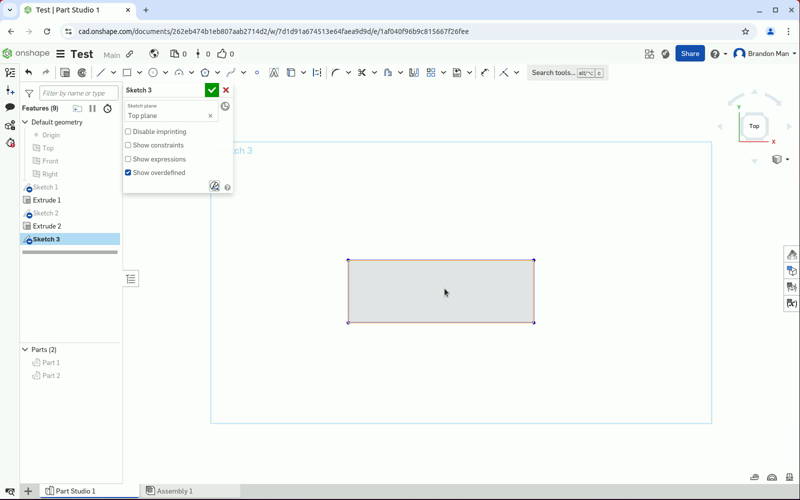
click(444, 288)
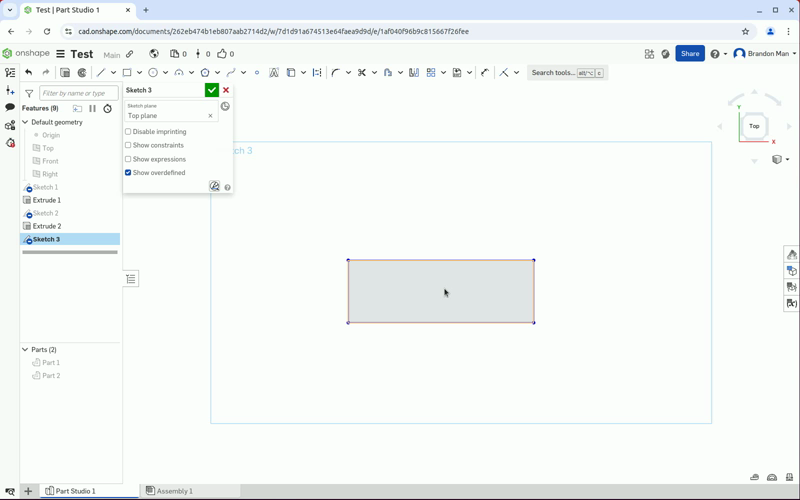
mouse_move(73, 352)
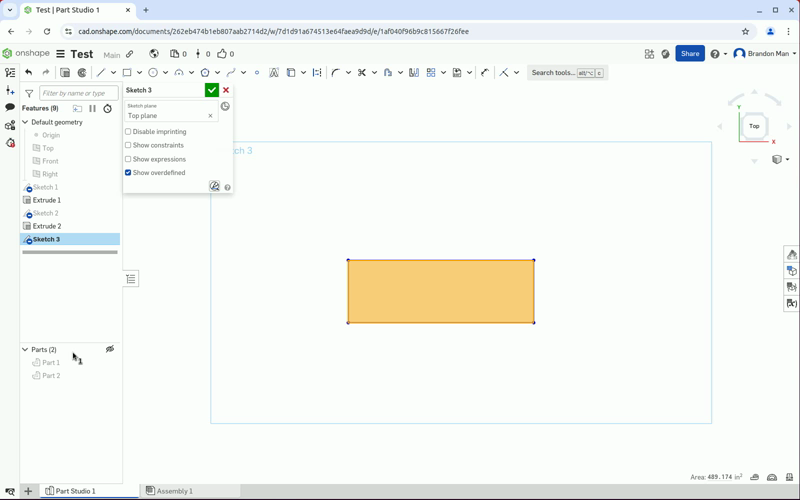
key(shift+y)
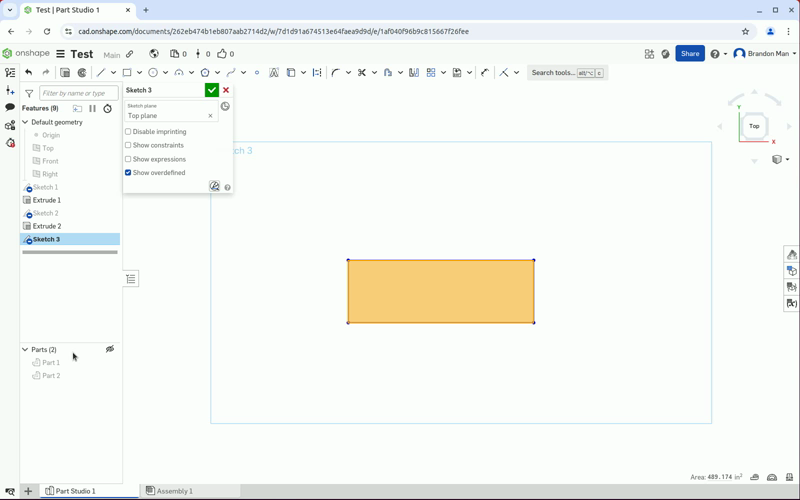
key(shift+e)
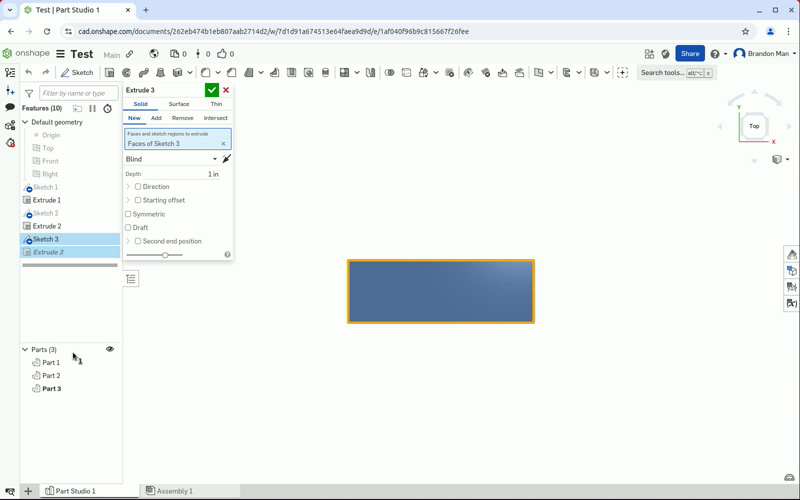
mouse_move(143, 106)
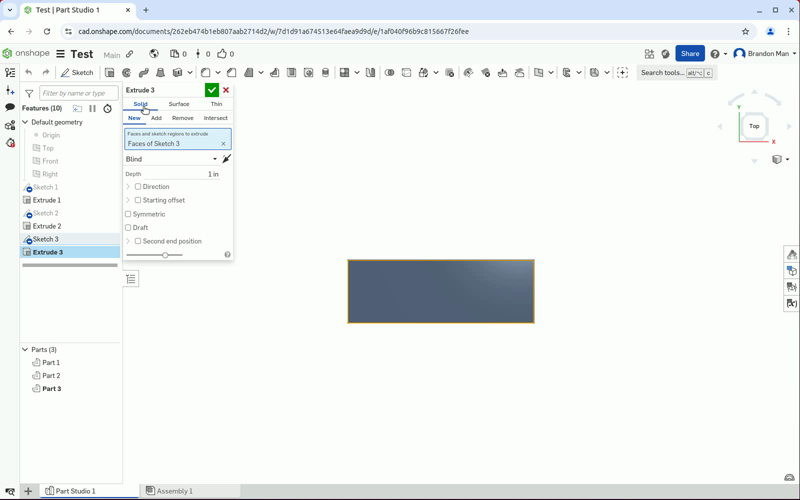
click(143, 106)
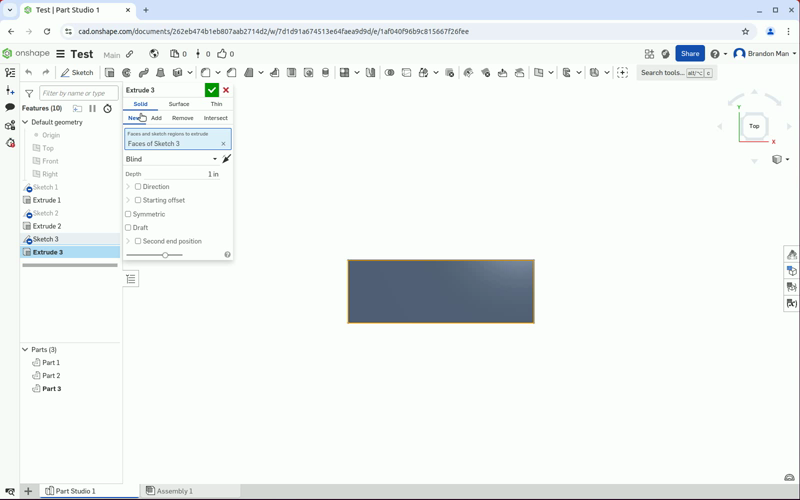
mouse_move(137, 120)
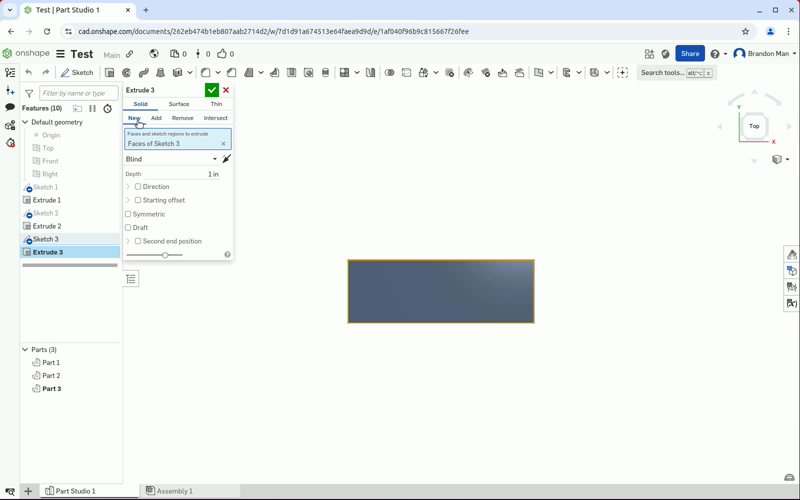
click(137, 120)
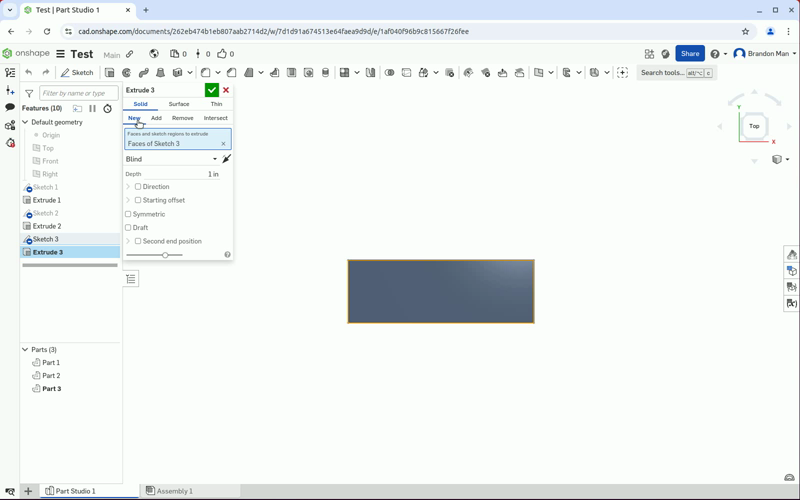
key(tab, 4)
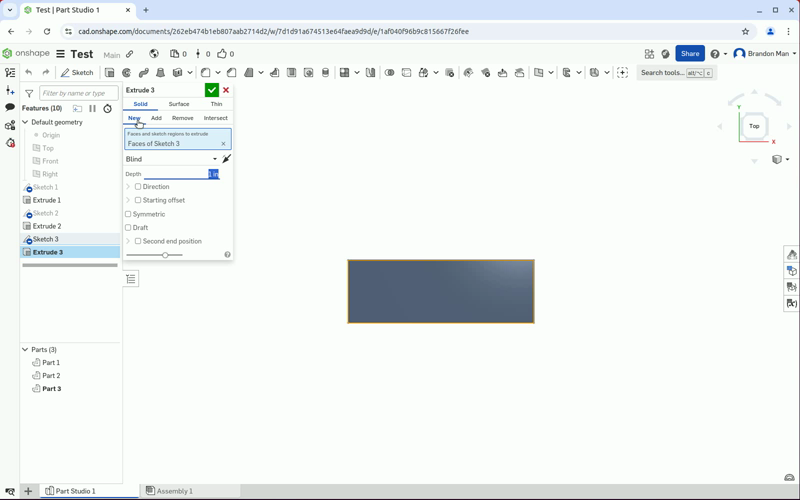
text(0.722)
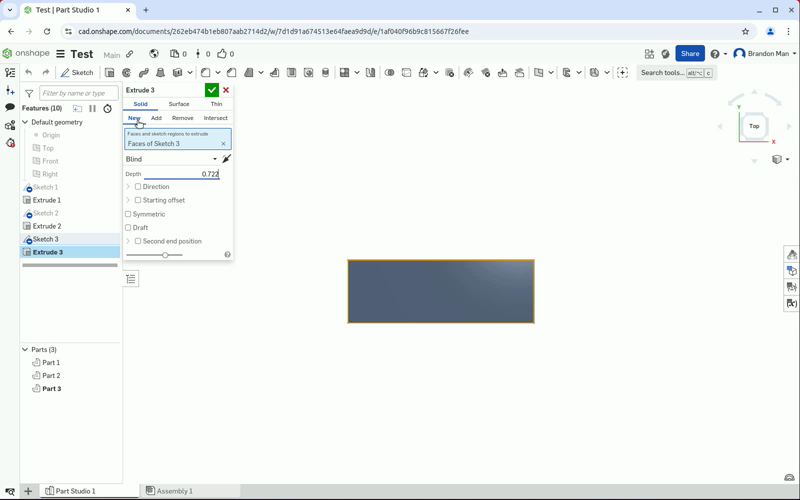
key(enter)
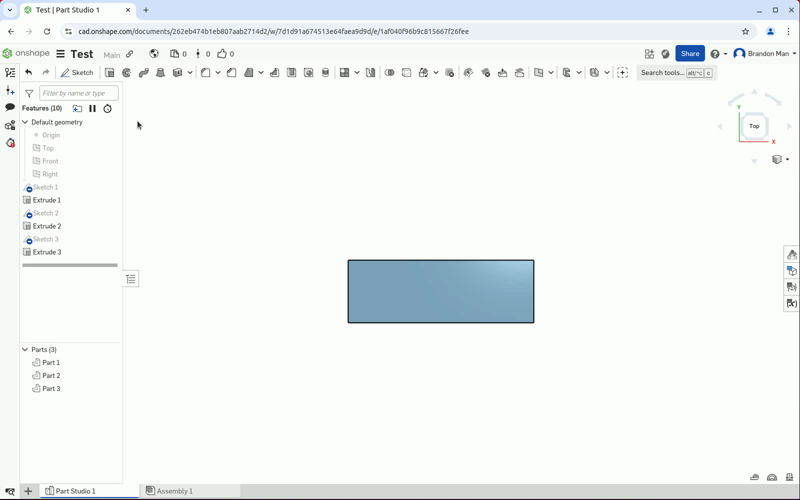
key(shift+h)
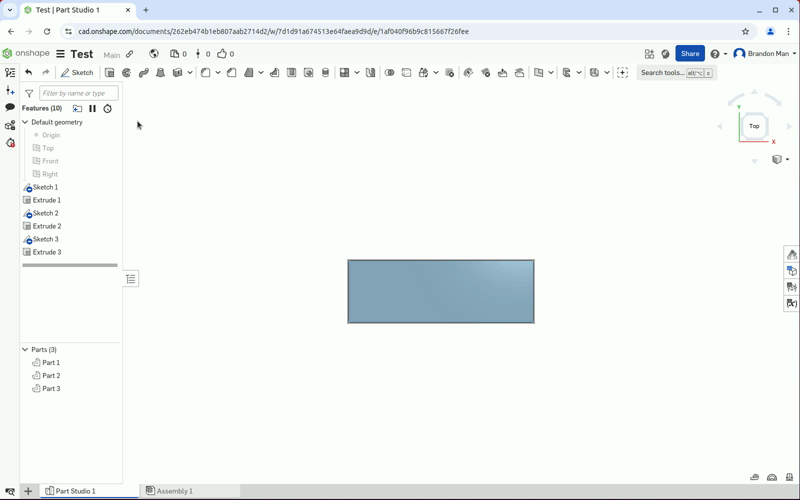
key(shift+h)
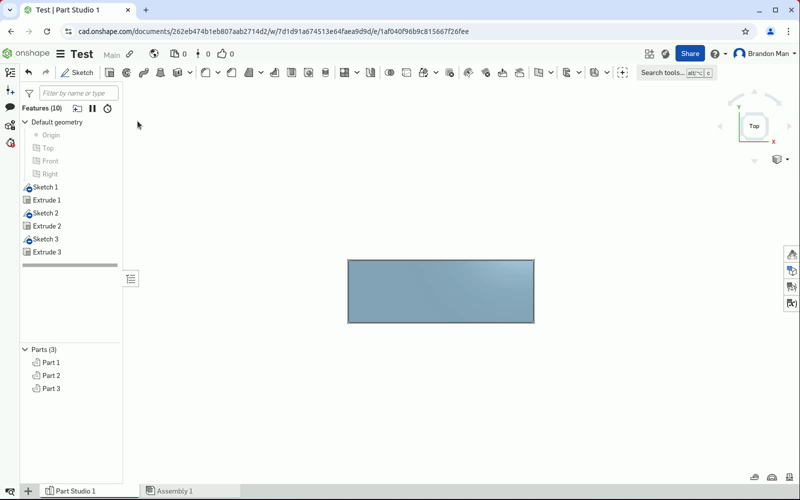
key(shift+7)
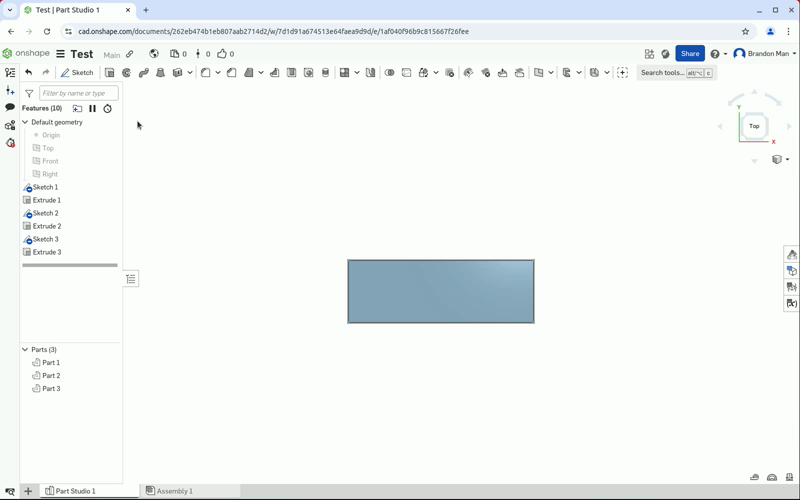
key(up, 3)
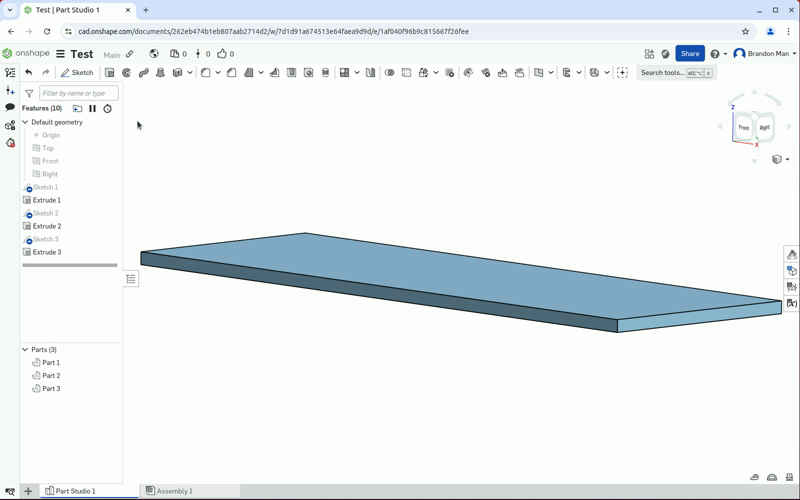
key(left, 3)
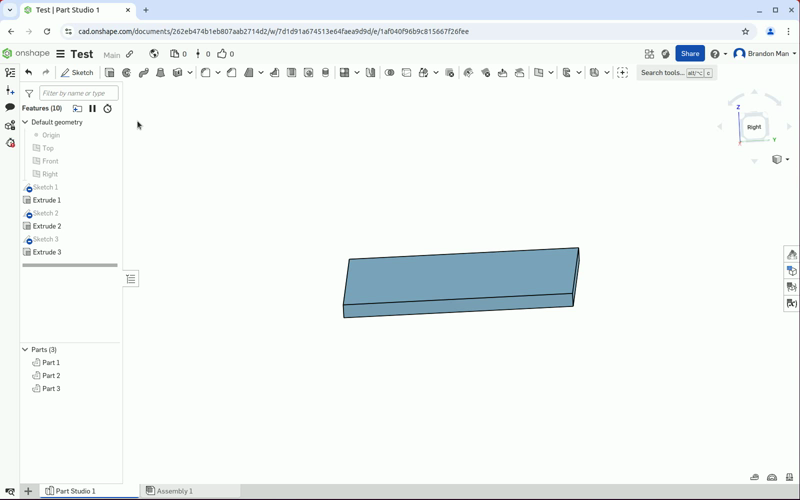
key(right, 3)
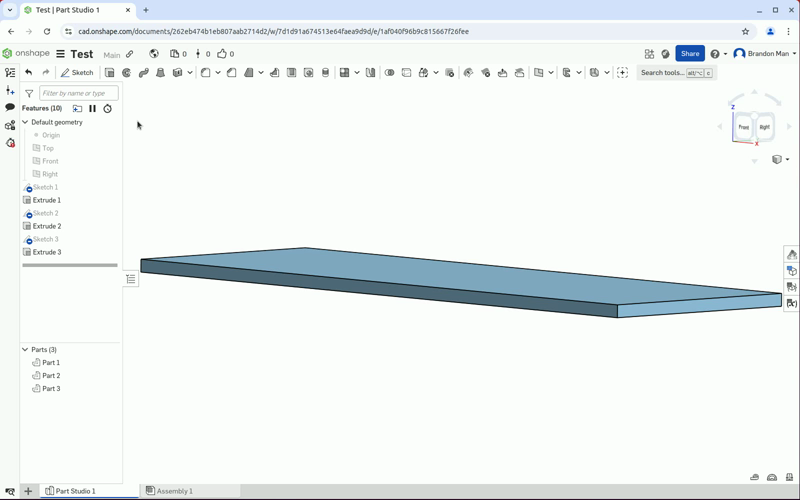
key(down, 3)
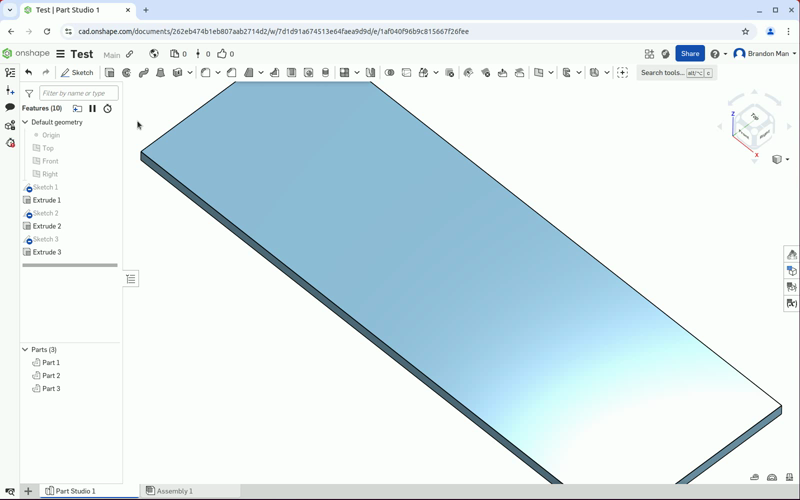
mouse_move(73, 189)
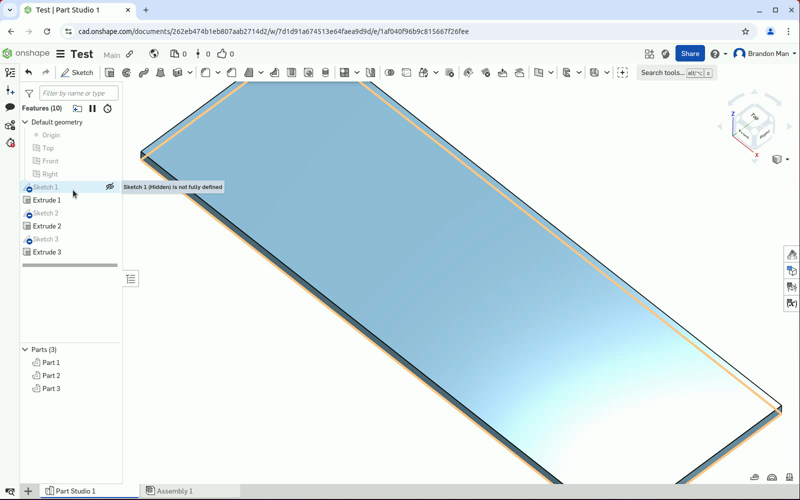
click(73, 189)